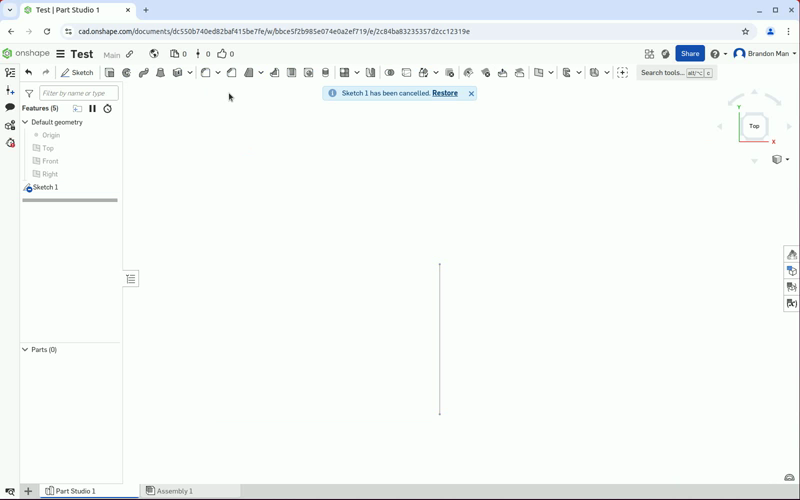
key(shift+h)
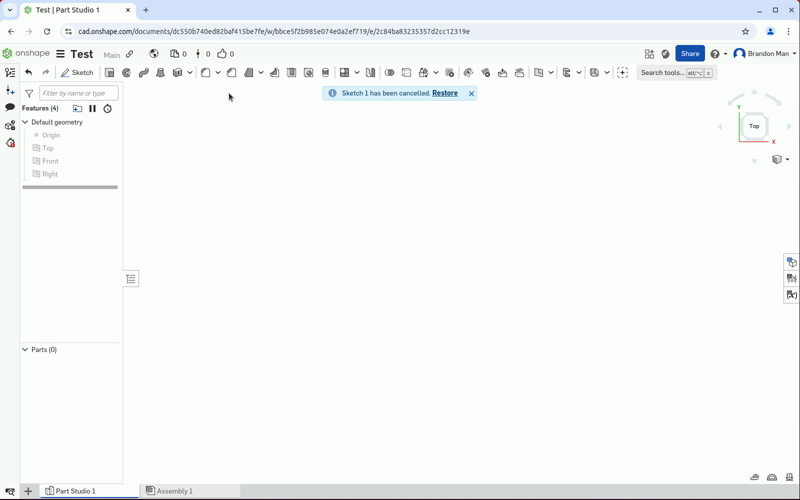
mouse_move(73, 352)
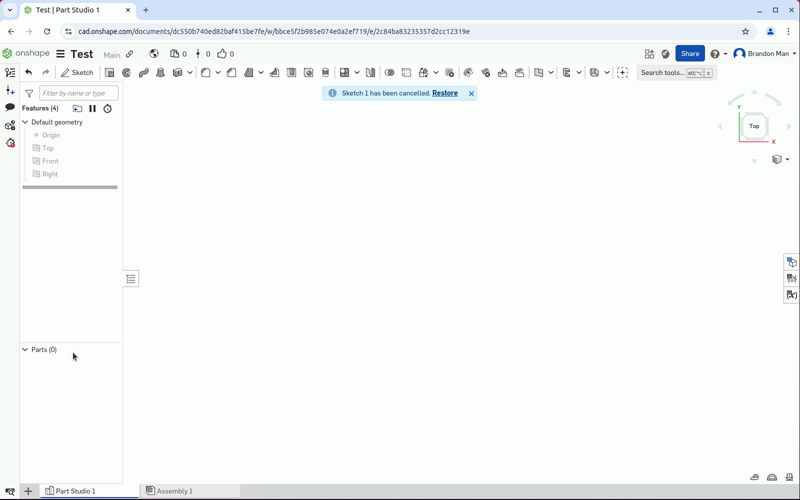
key(y)
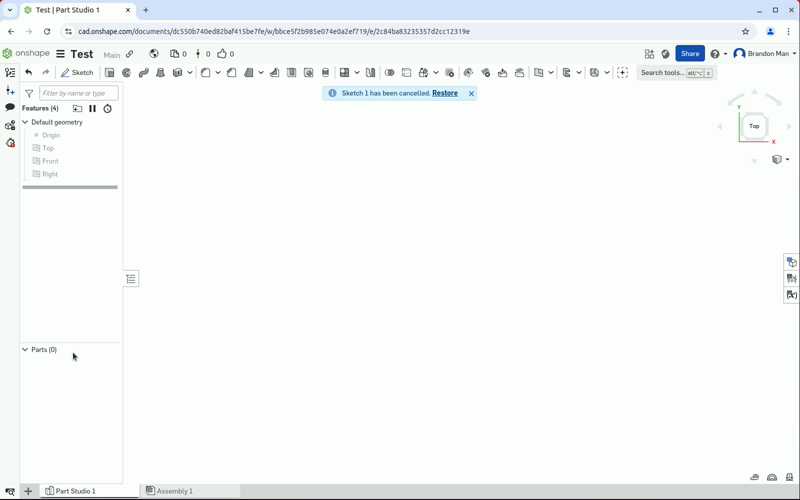
key(shift+p)
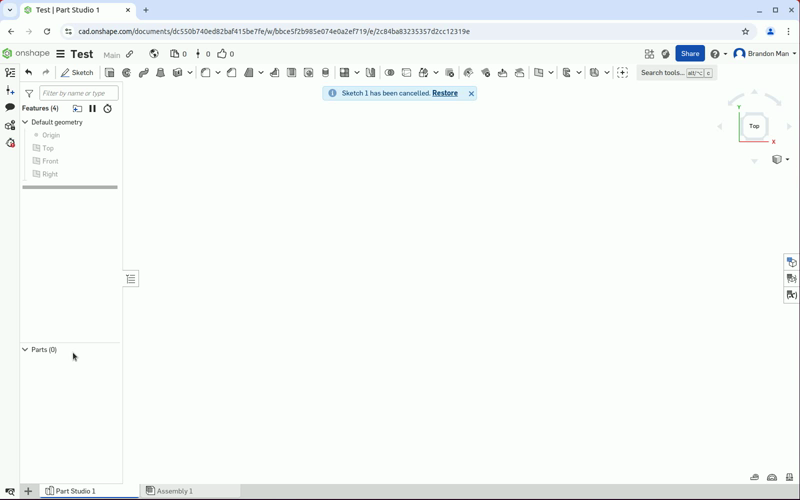
key(space)
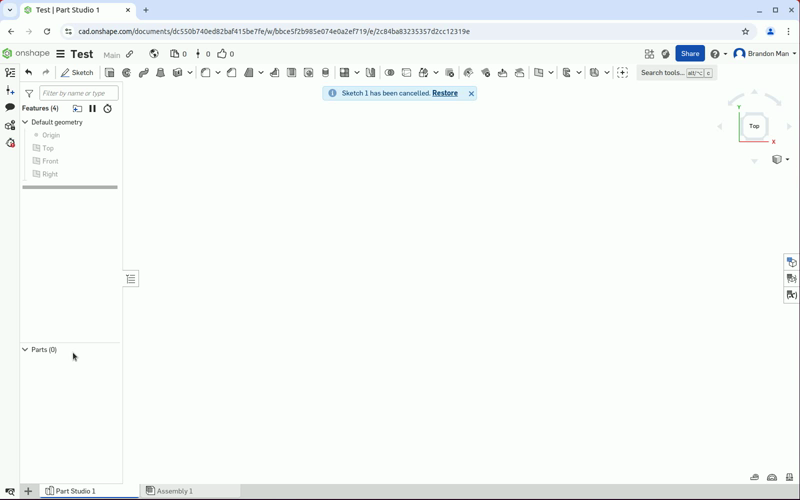
key_down(shift)
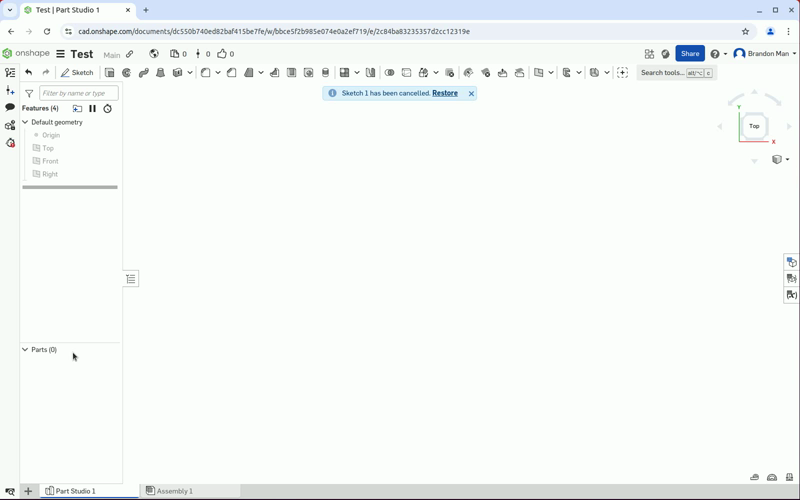
key(up)
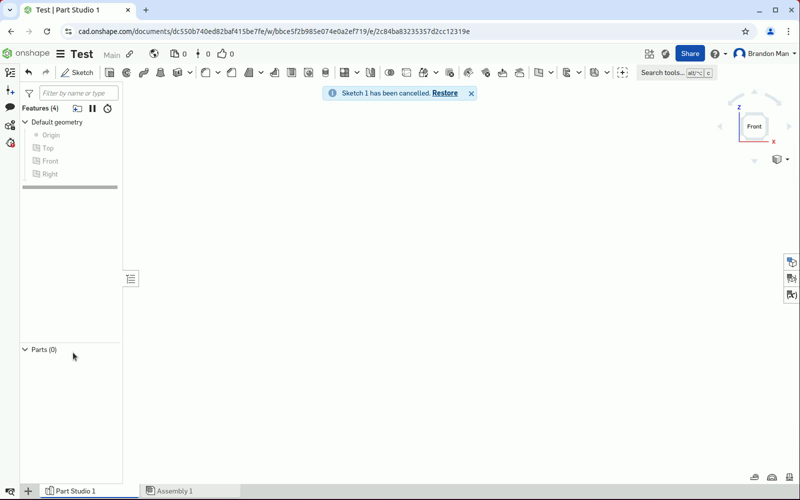
key_up(shift)
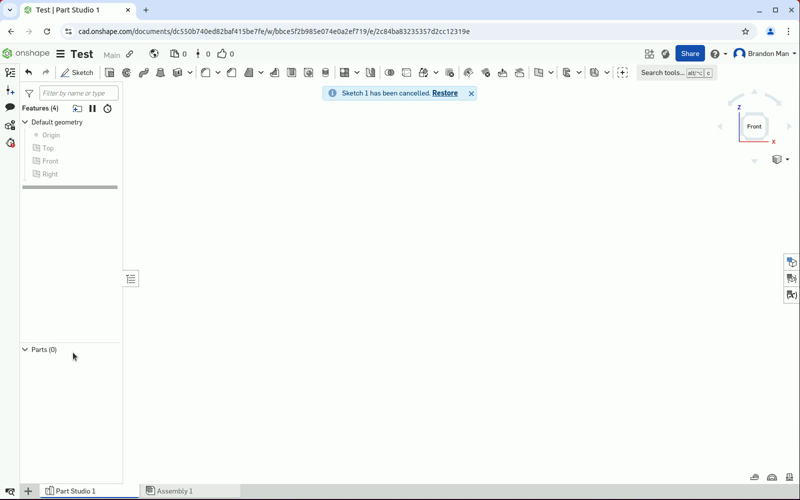
mouse_move(73, 352)
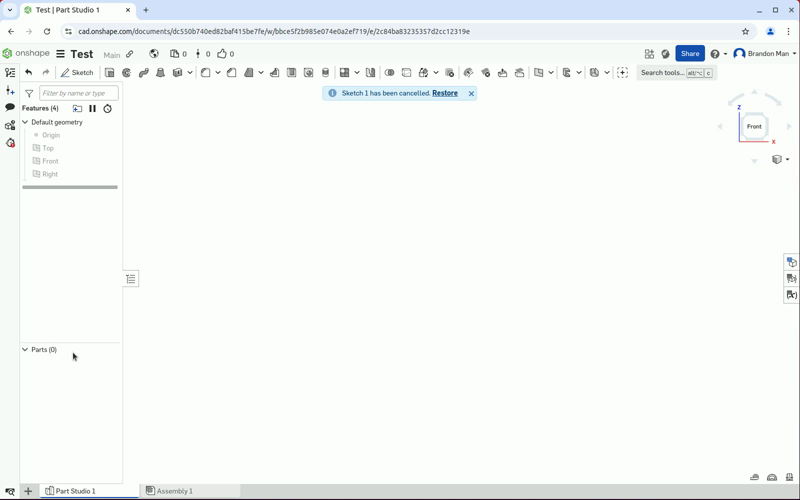
key(shift+y)
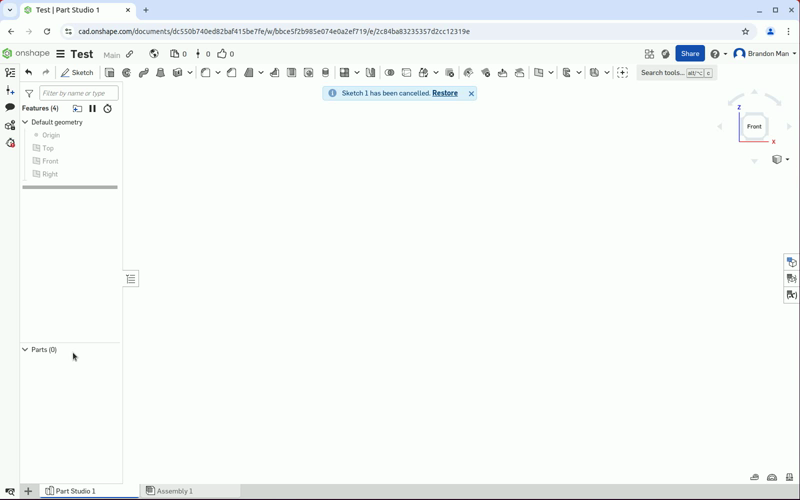
key(shift+s)
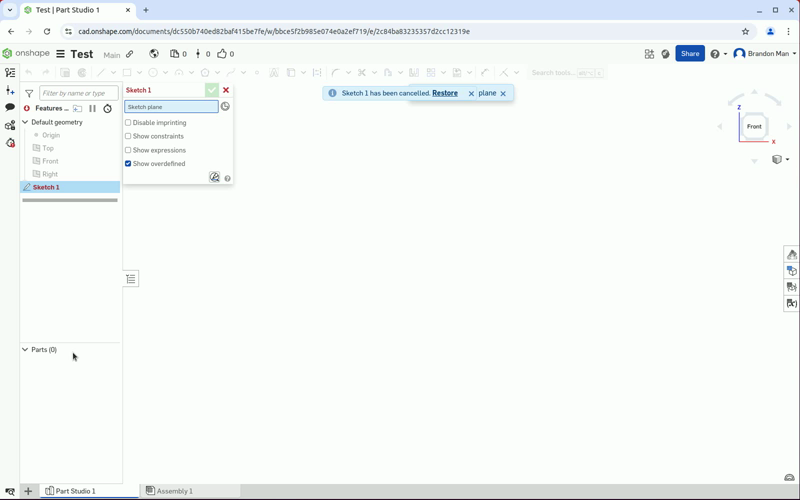
mouse_move(73, 163)
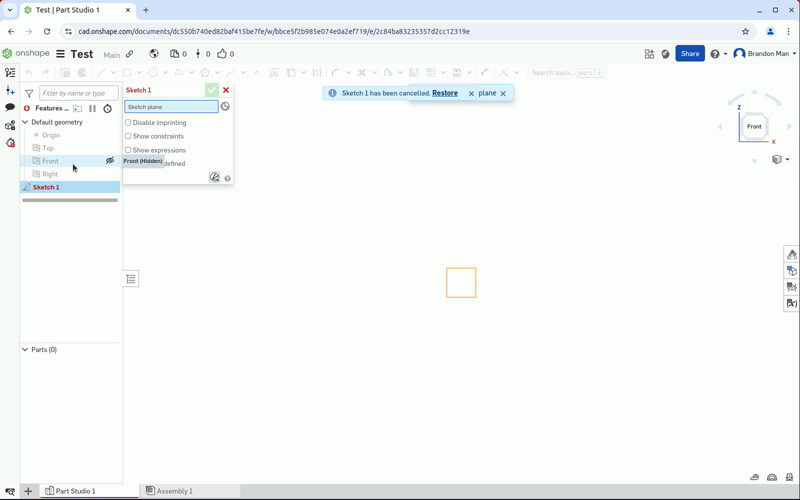
click(73, 163)
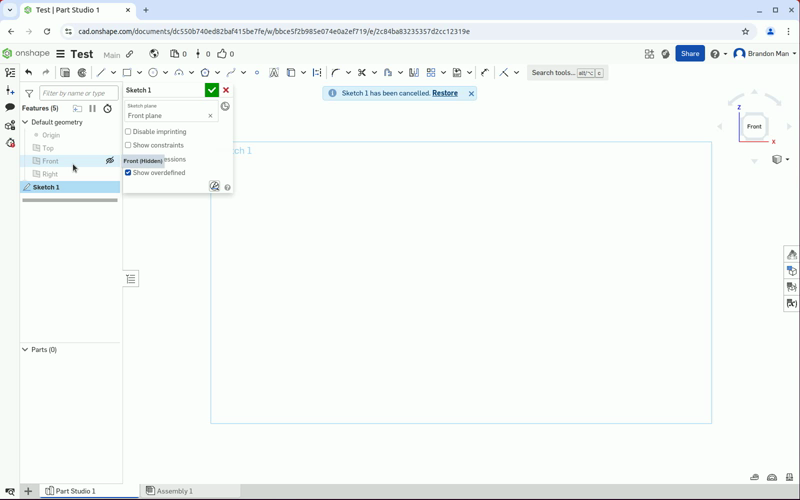
mouse_move(73, 352)
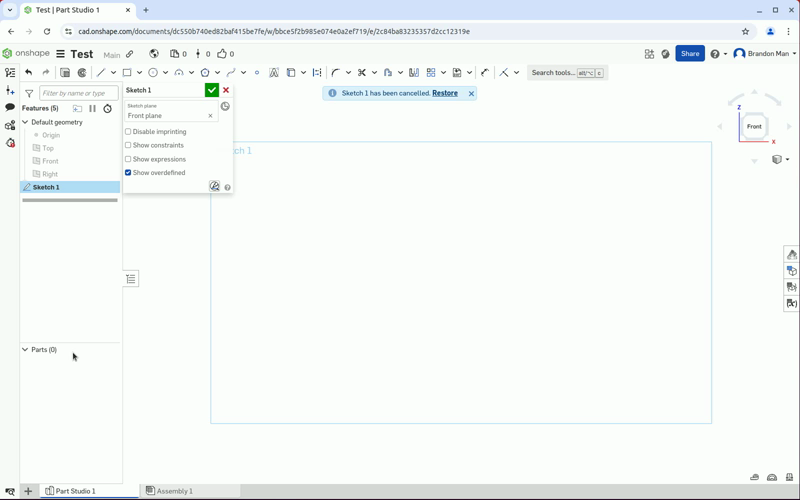
key(y)
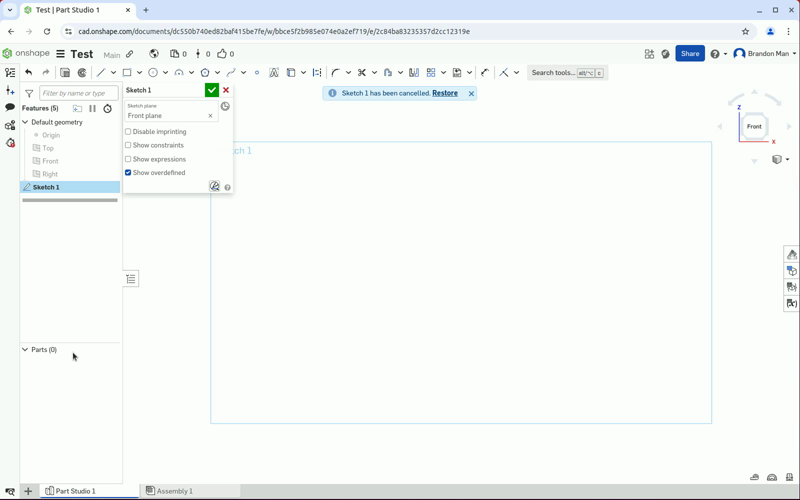
key(l)
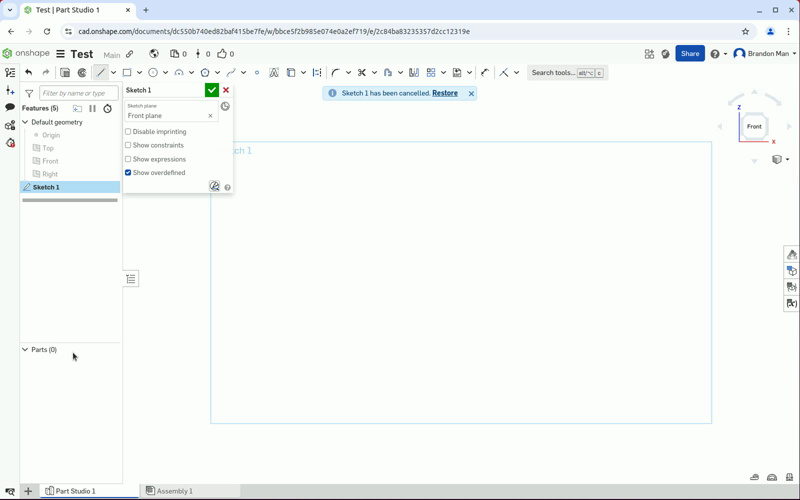
key_down(shift)
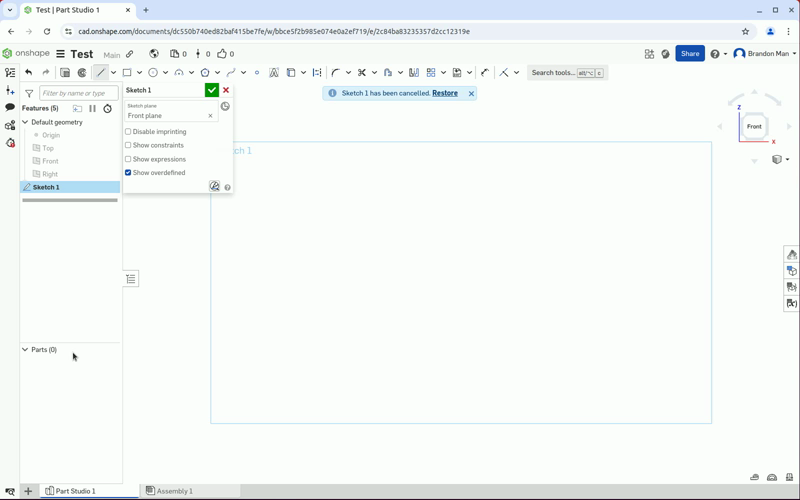
mouse_move(416, 282)
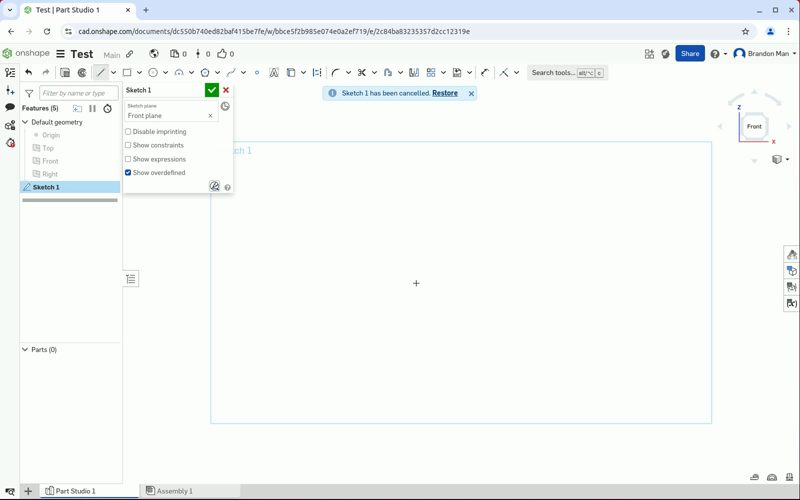
click(416, 282)
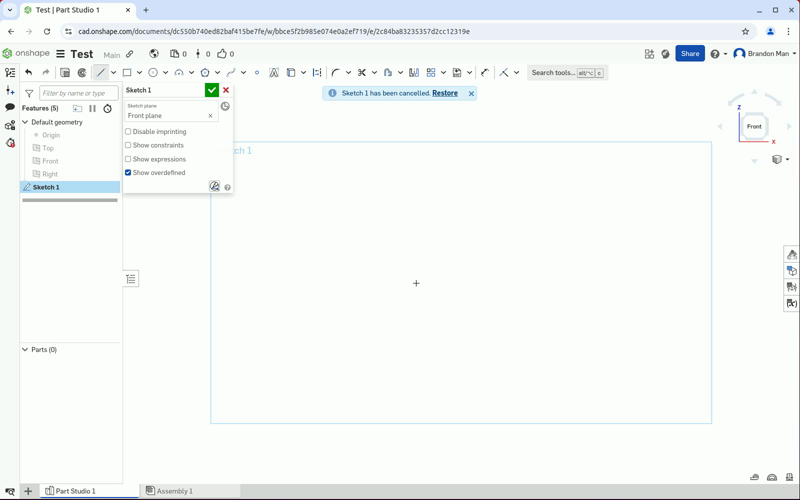
key_up(shift)
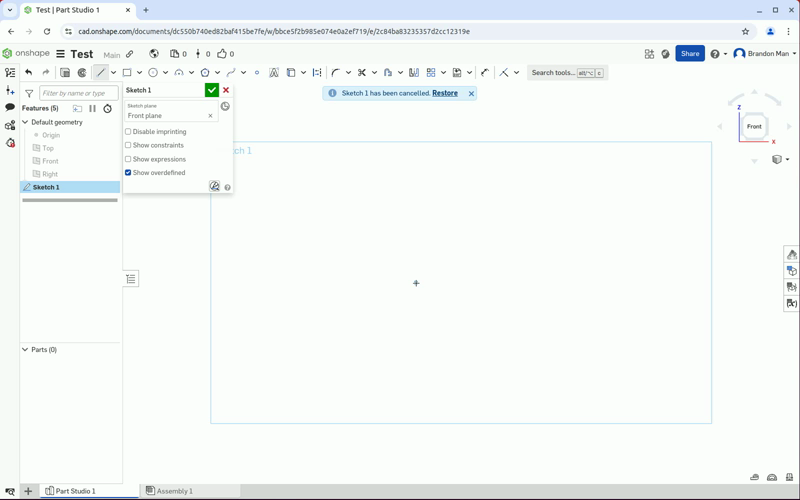
key_down(shift)
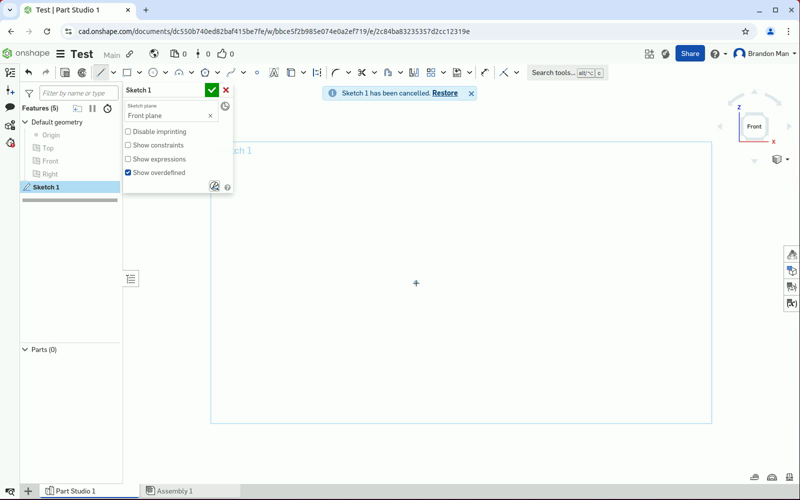
mouse_move(515, 282)
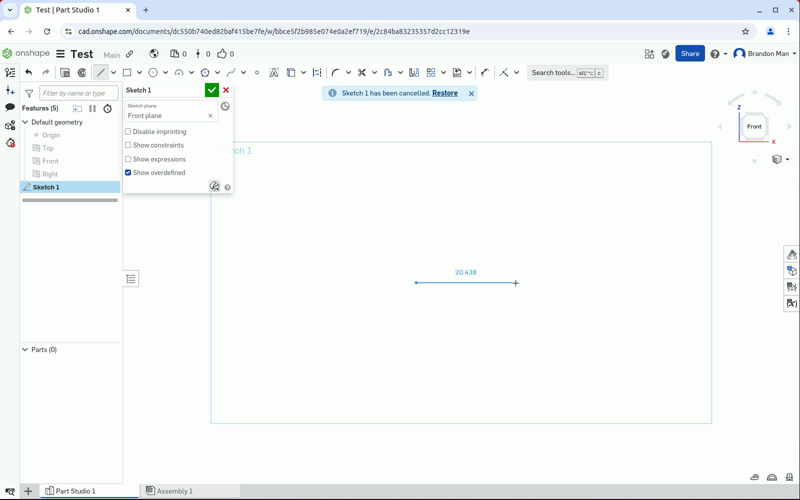
click(515, 282)
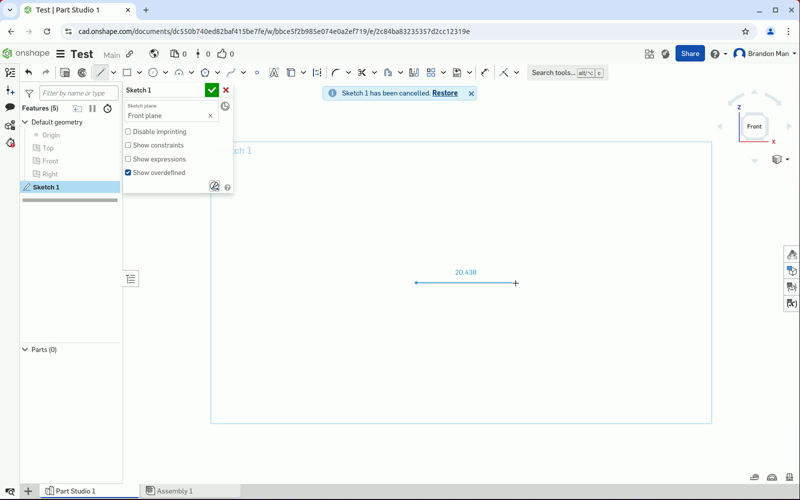
key_up(shift)
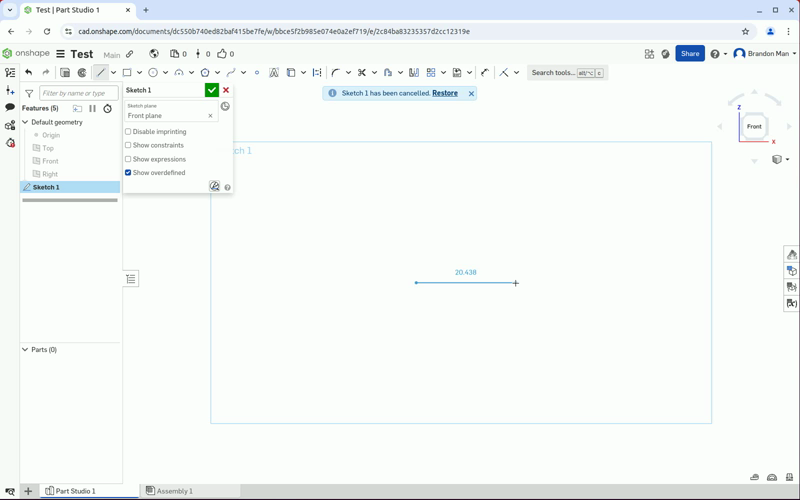
key_down(shift)
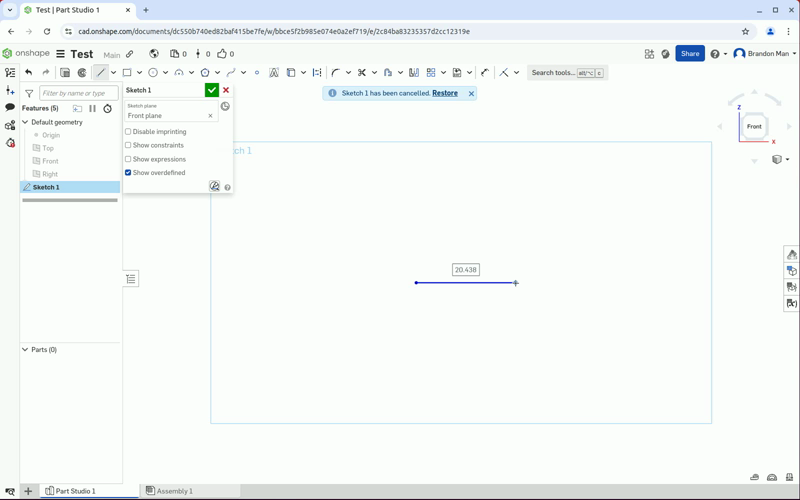
mouse_move(545, 282)
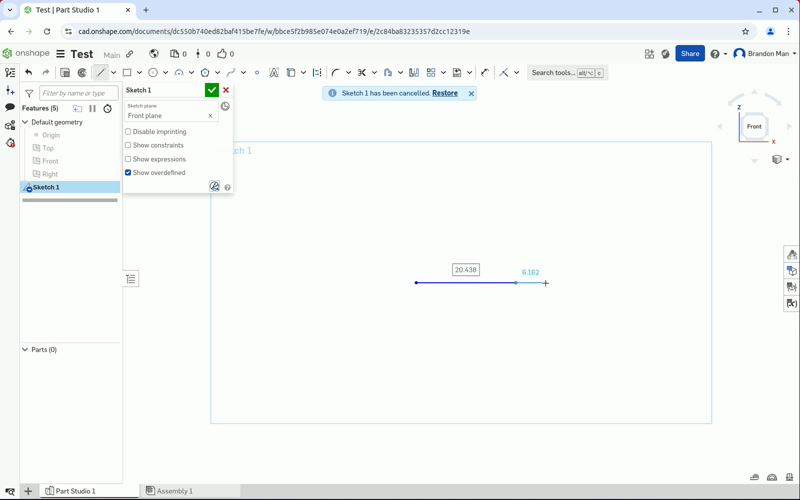
mouse_move(515, 270)
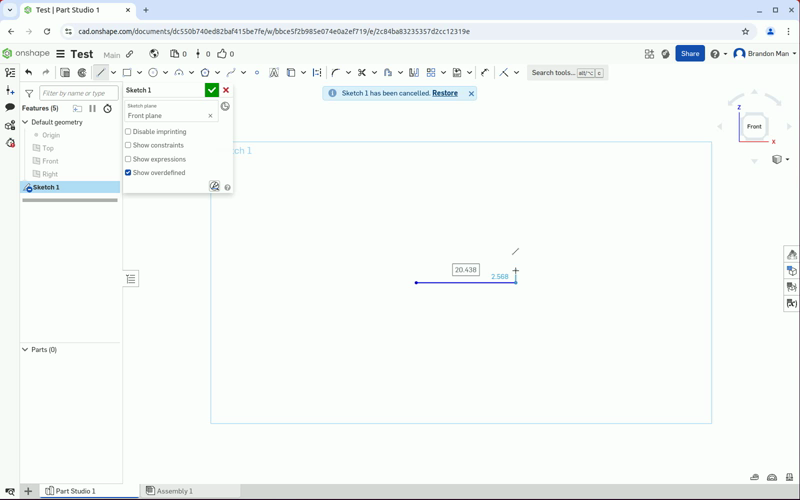
click(515, 270)
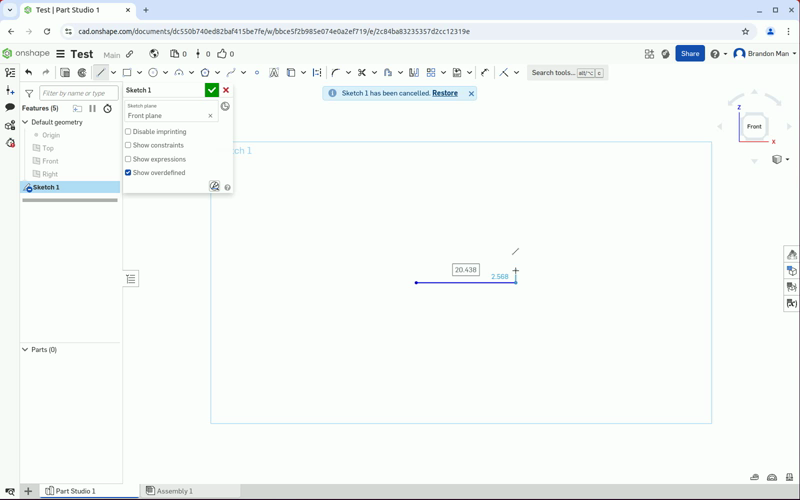
key_up(shift)
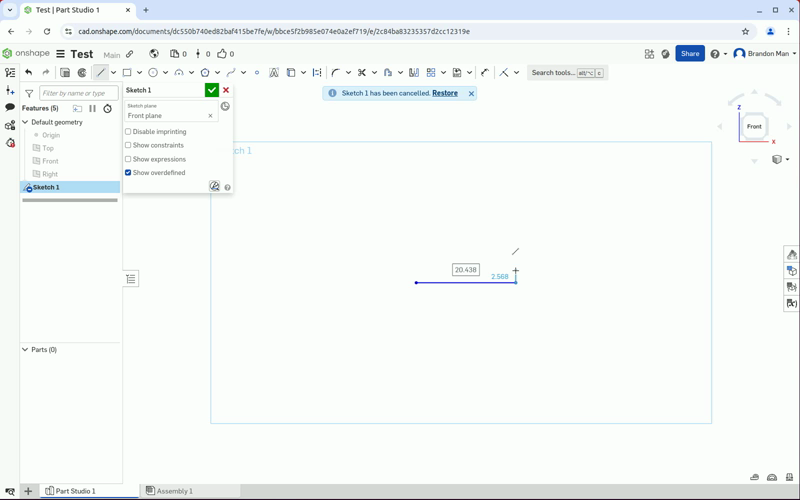
key_down(shift)
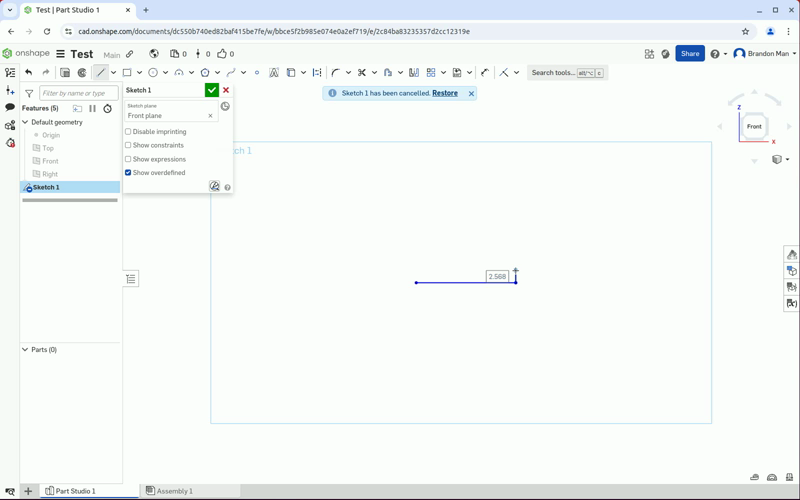
mouse_move(545, 270)
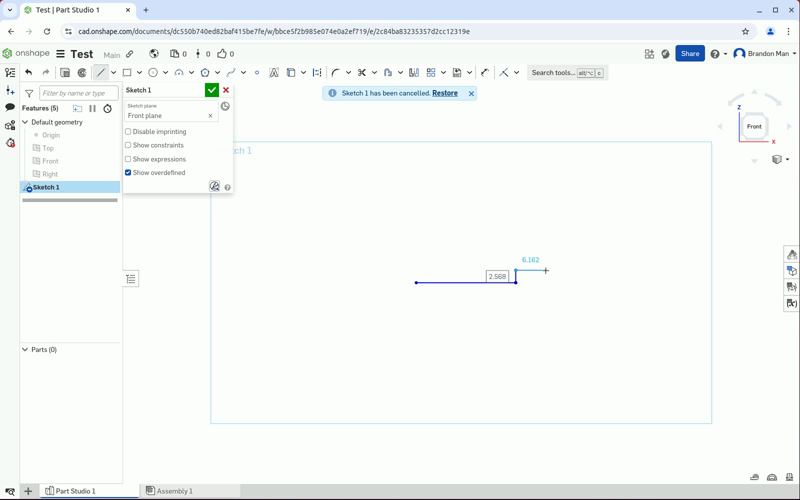
mouse_move(490, 270)
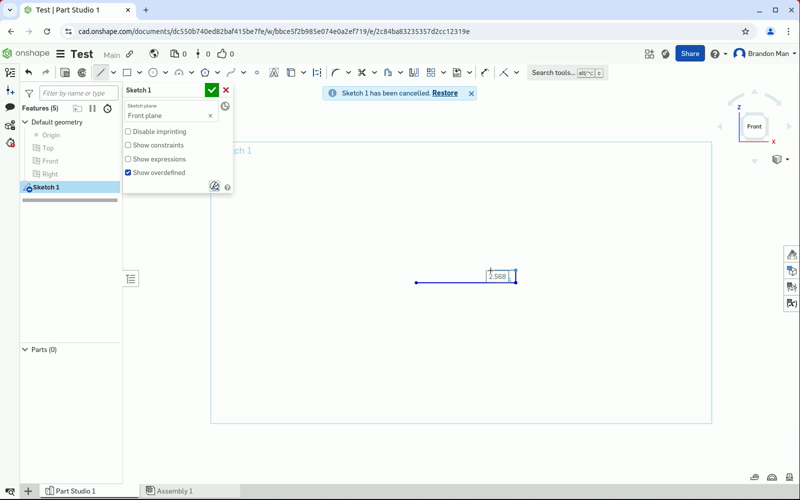
click(490, 270)
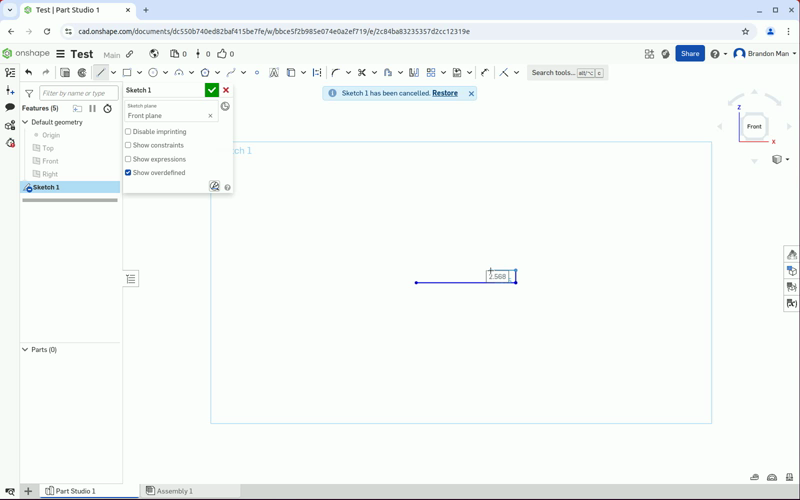
key_up(shift)
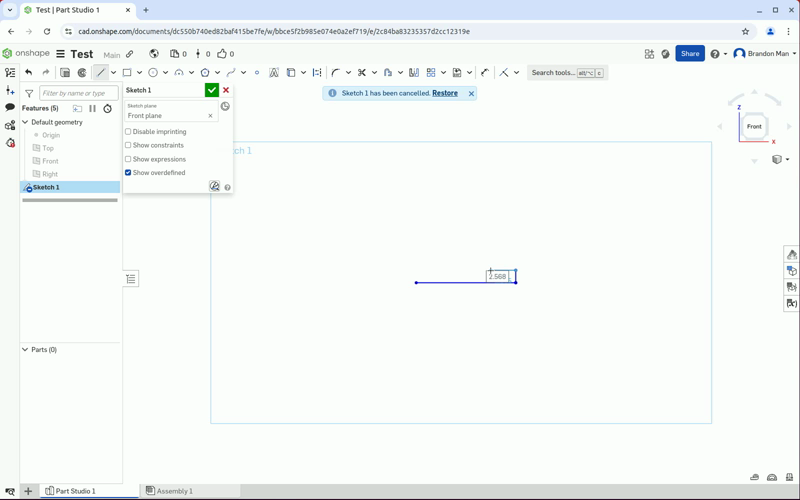
key_down(shift)
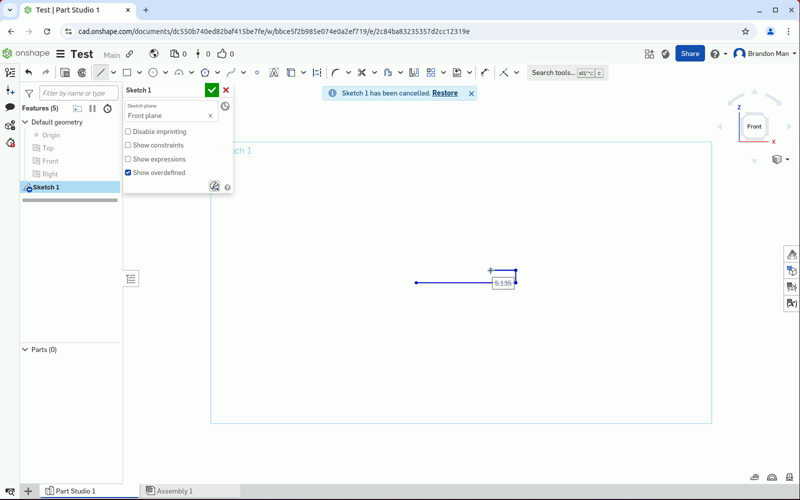
mouse_move(490, 170)
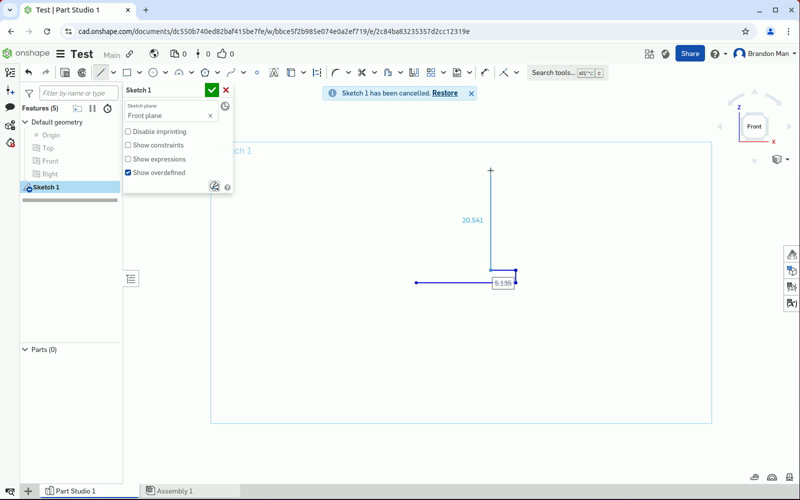
click(490, 170)
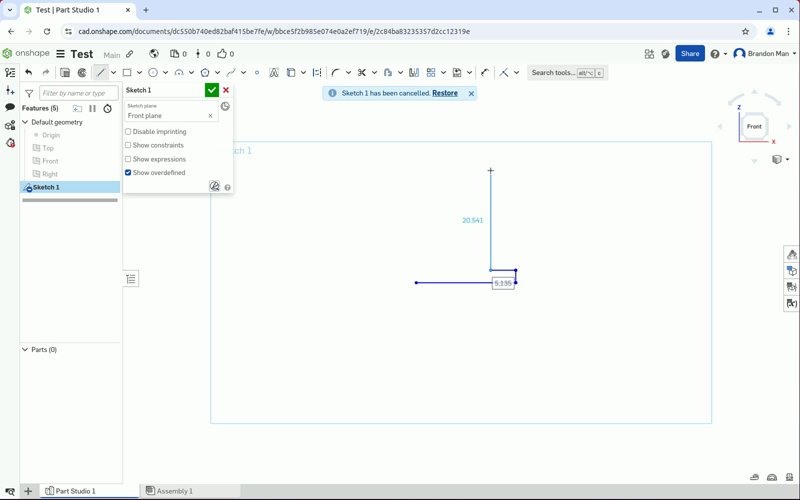
key_up(shift)
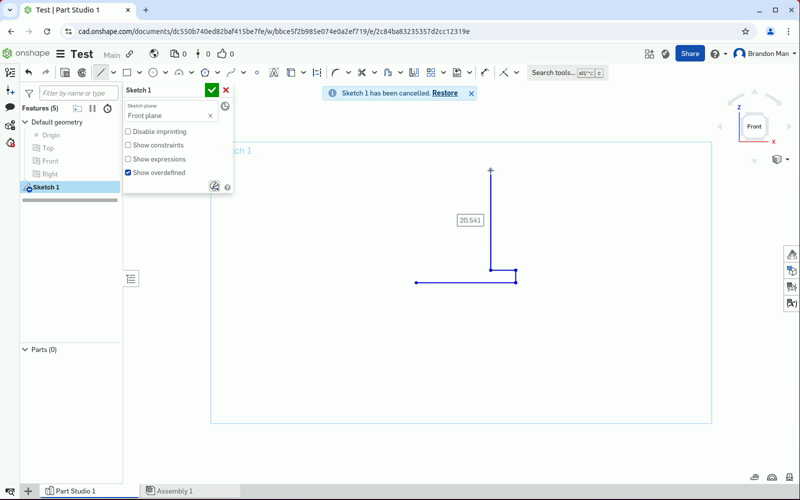
key_down(shift)
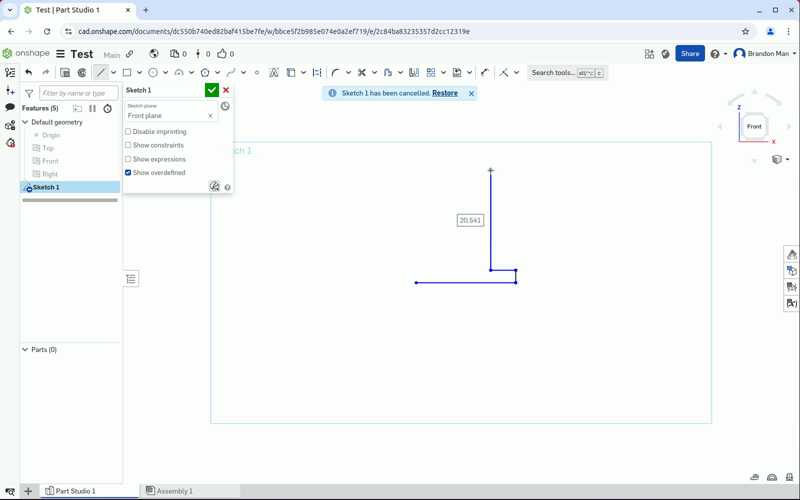
mouse_move(520, 170)
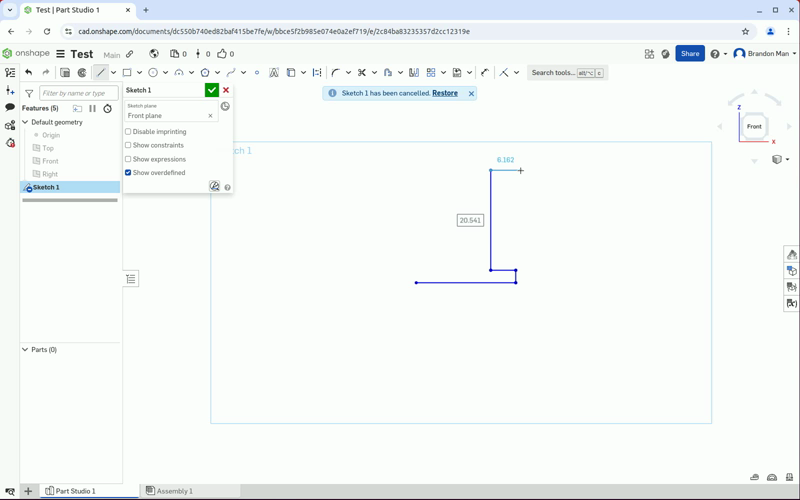
mouse_move(440, 170)
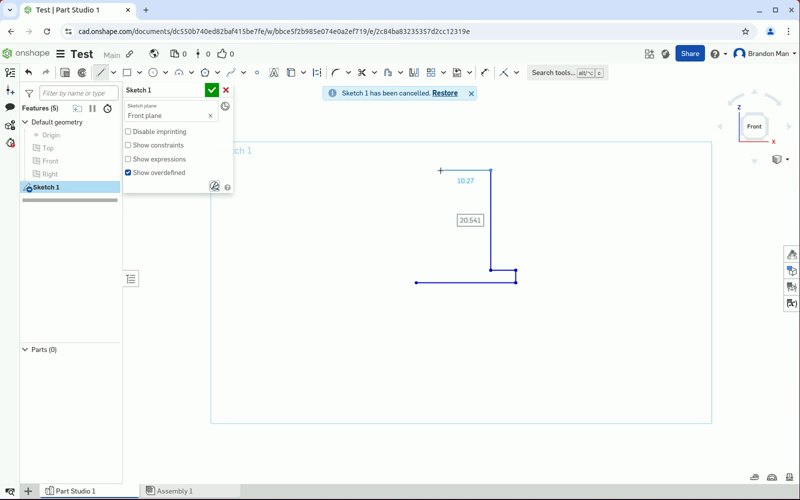
click(440, 170)
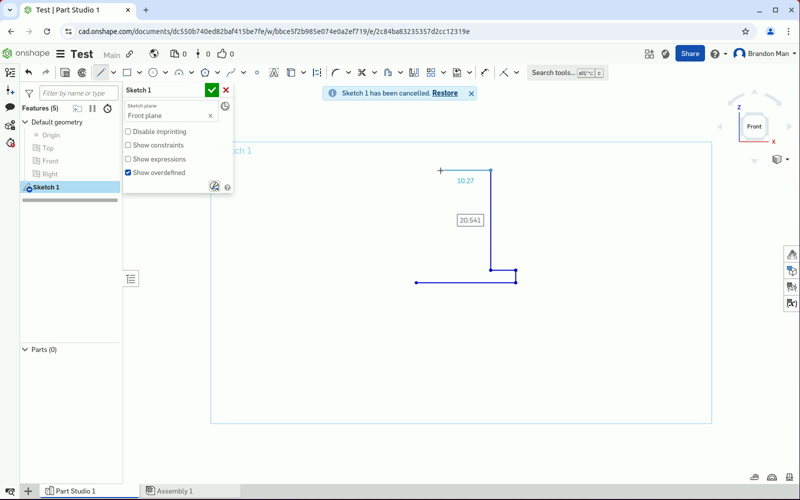
key_up(shift)
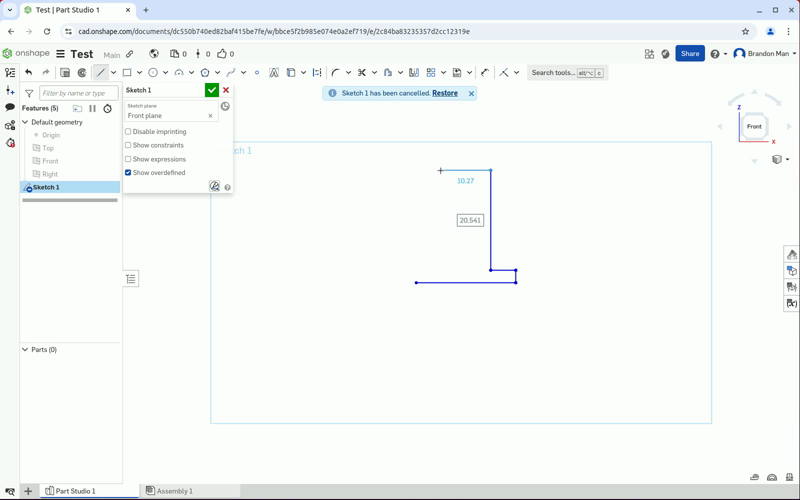
key_down(shift)
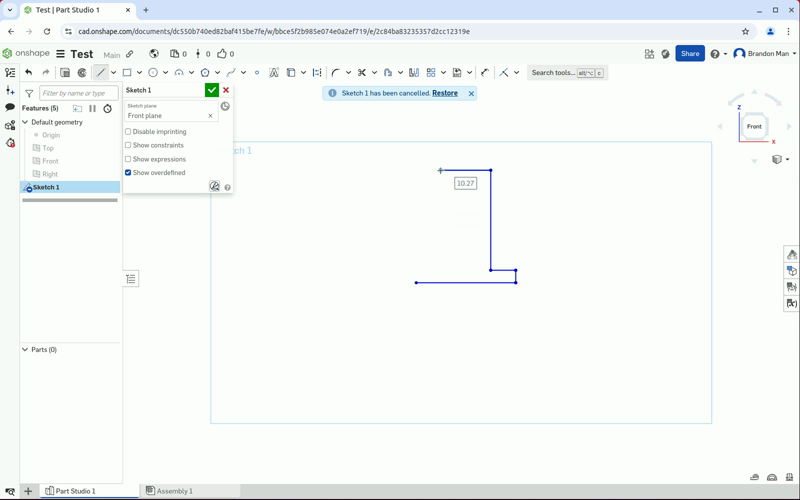
mouse_move(440, 270)
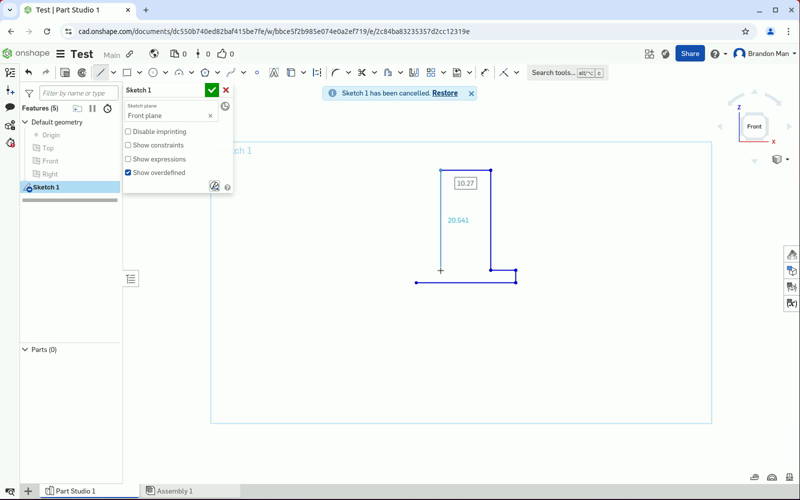
click(440, 270)
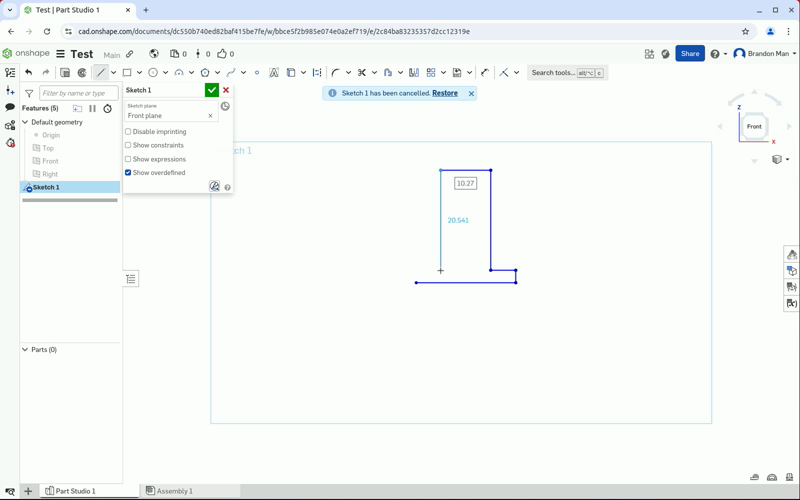
key_up(shift)
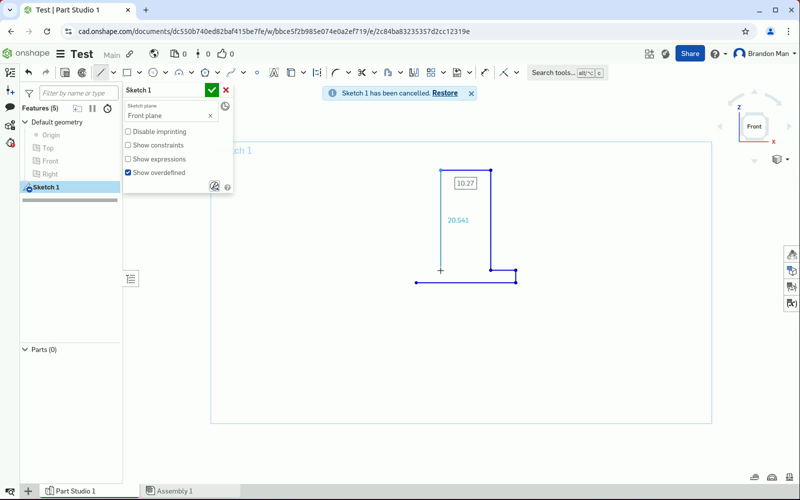
key_down(shift)
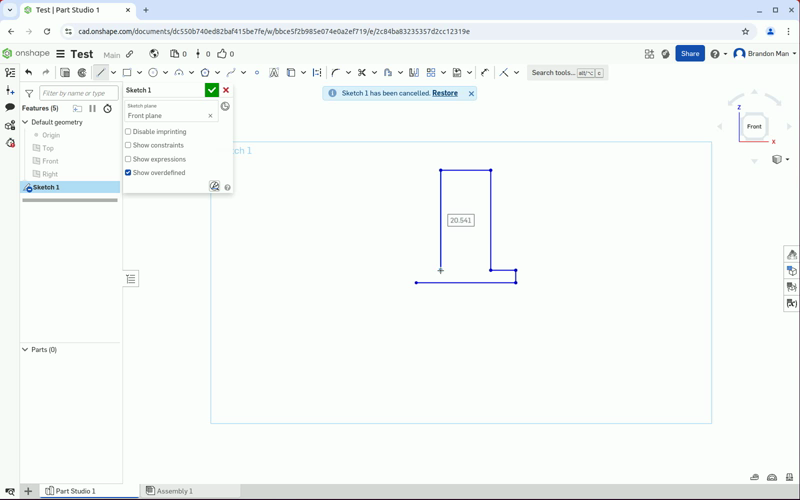
mouse_move(470, 270)
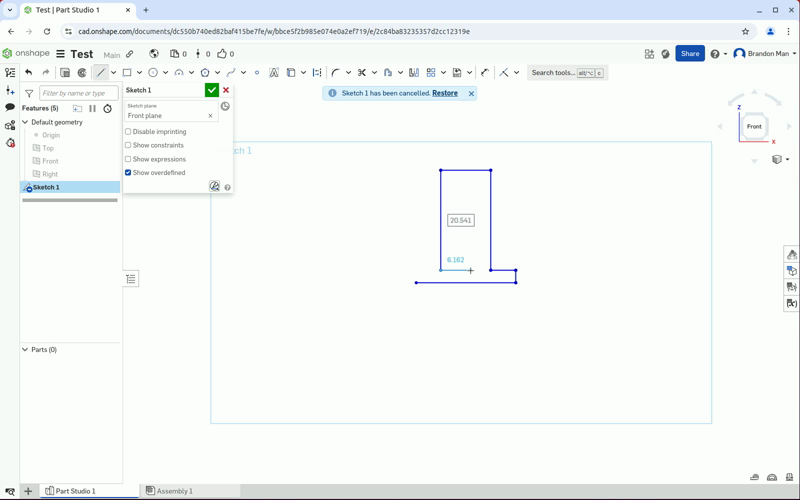
mouse_move(416, 270)
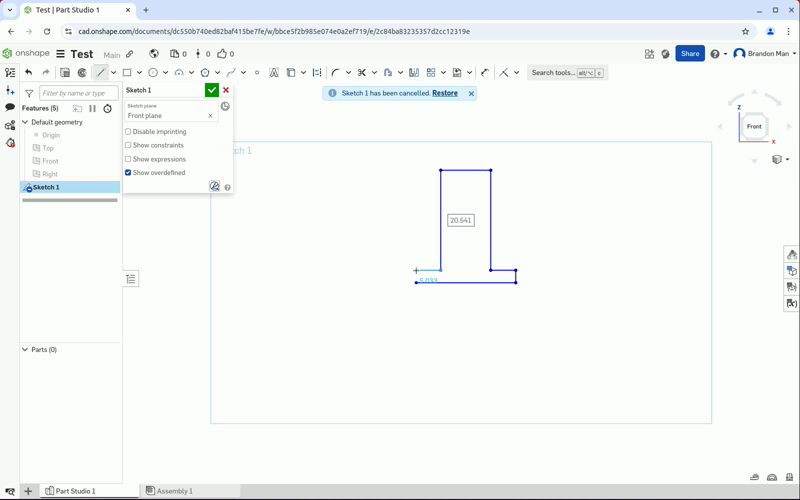
click(416, 270)
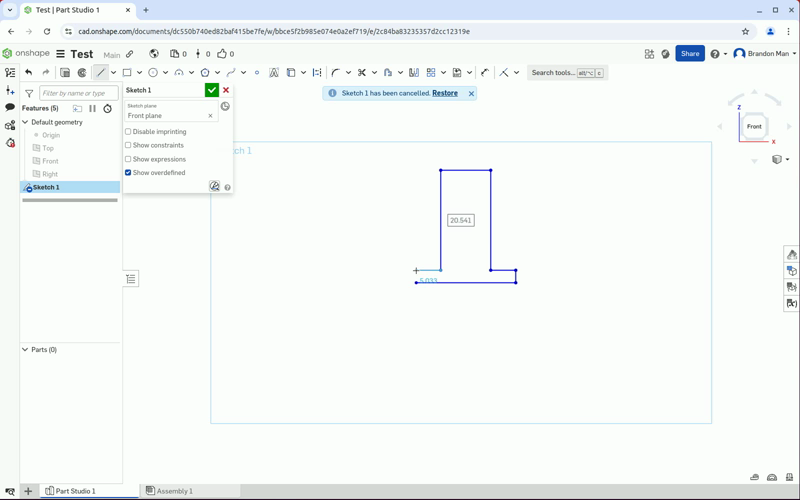
key_up(shift)
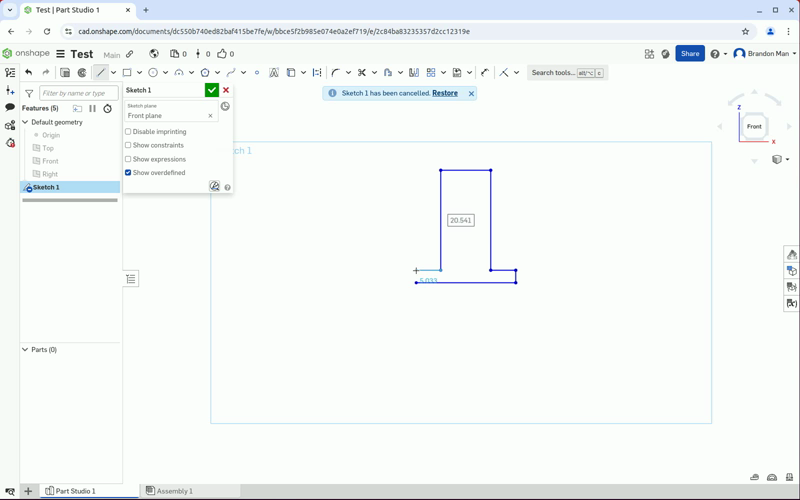
mouse_move(446, 270)
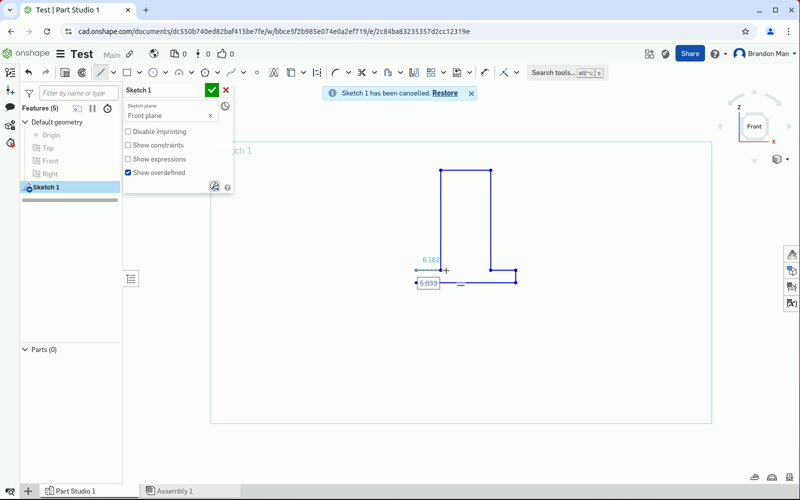
key_down(shift)
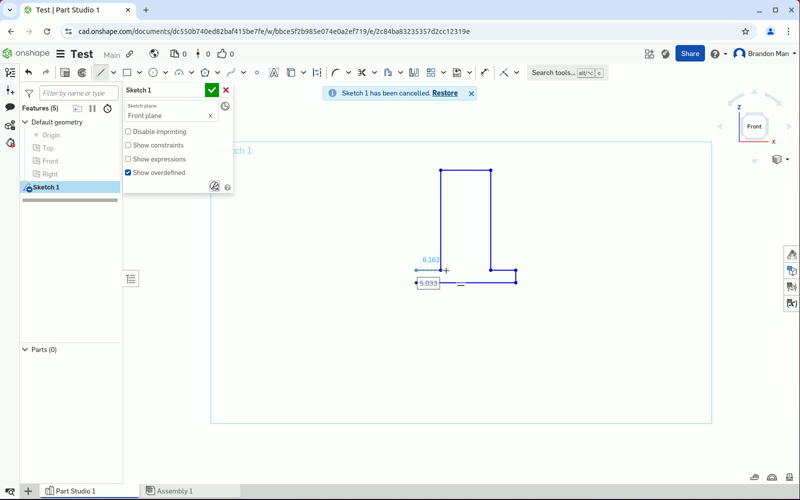
mouse_move(416, 282)
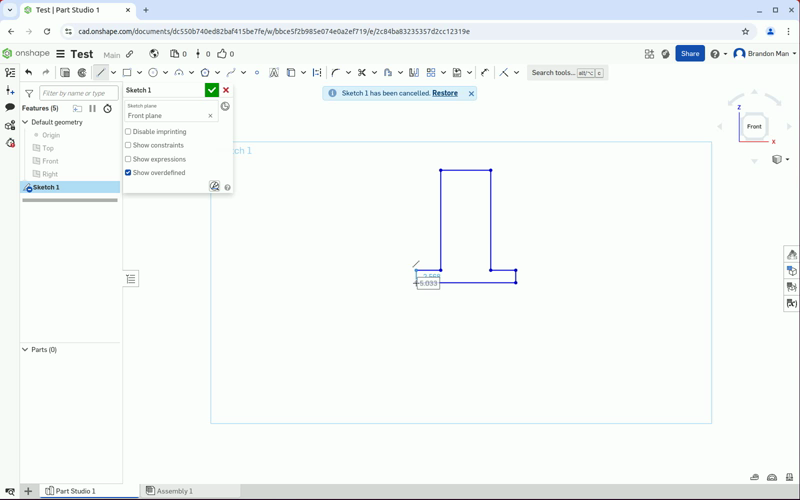
key_up(shift)
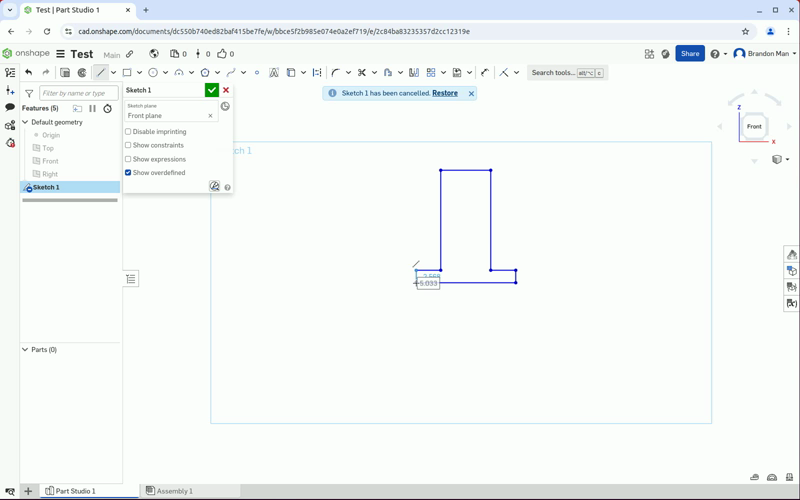
click(416, 282)
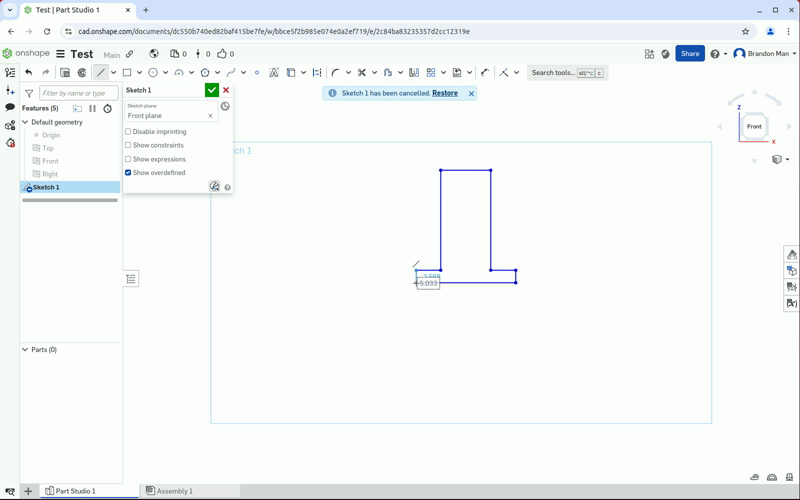
key(esc)
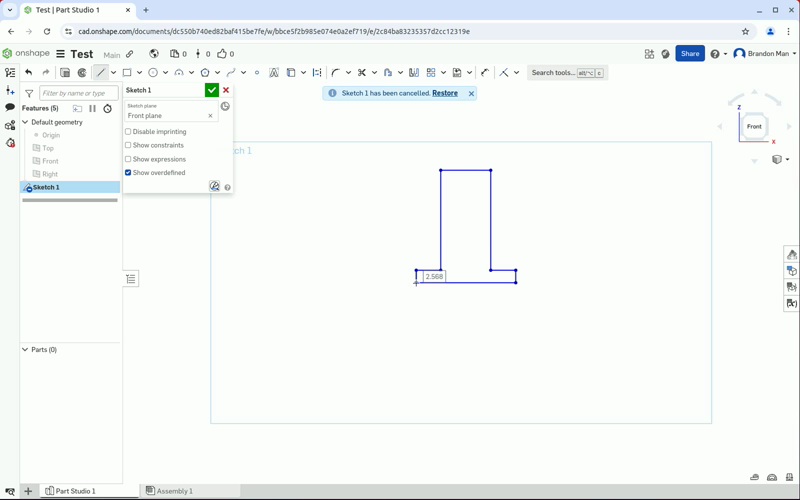
mouse_move(451, 275)
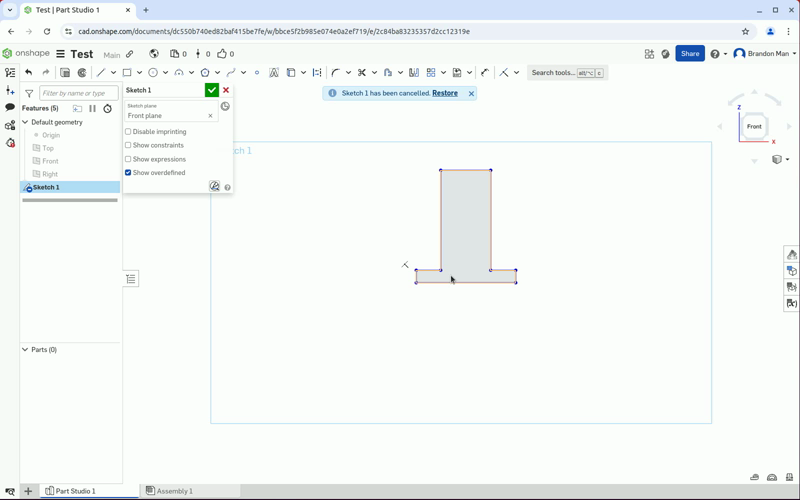
click(451, 275)
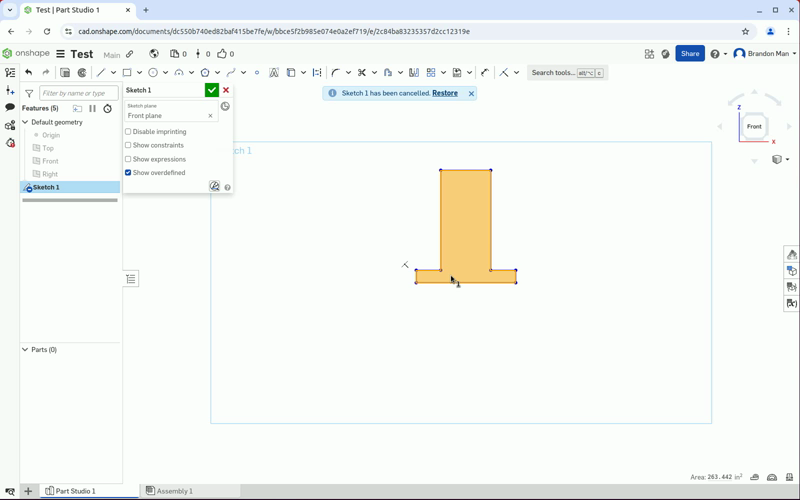
mouse_move(73, 352)
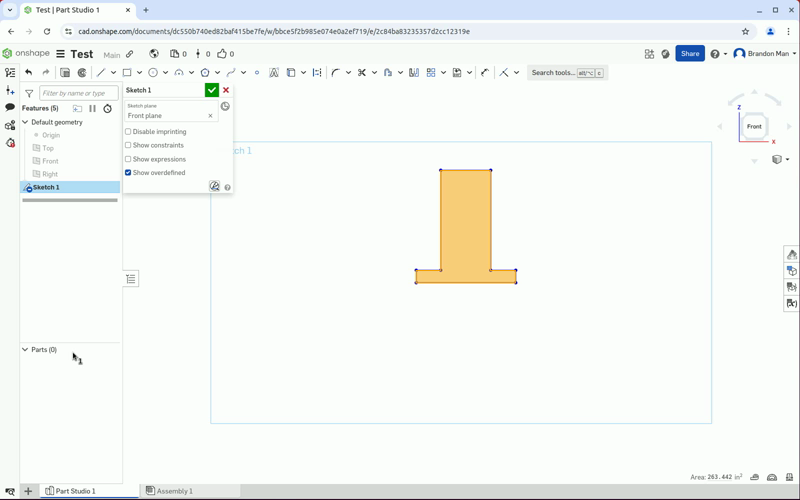
key(shift+y)
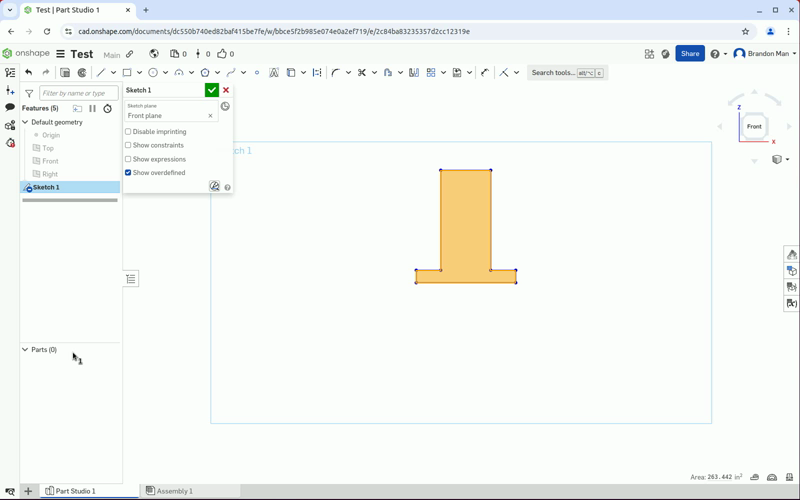
key(shift+e)
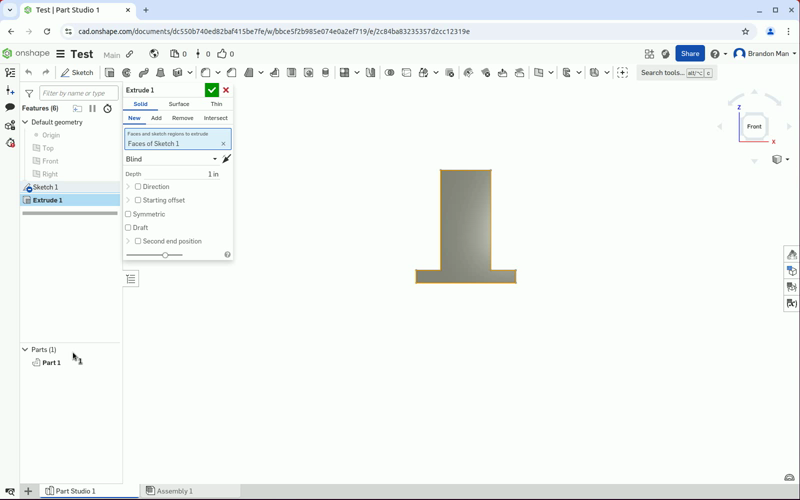
mouse_move(143, 106)
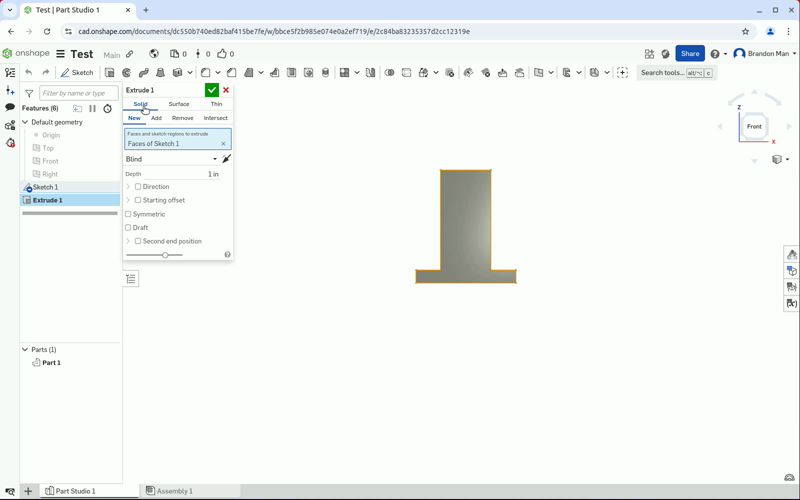
click(143, 106)
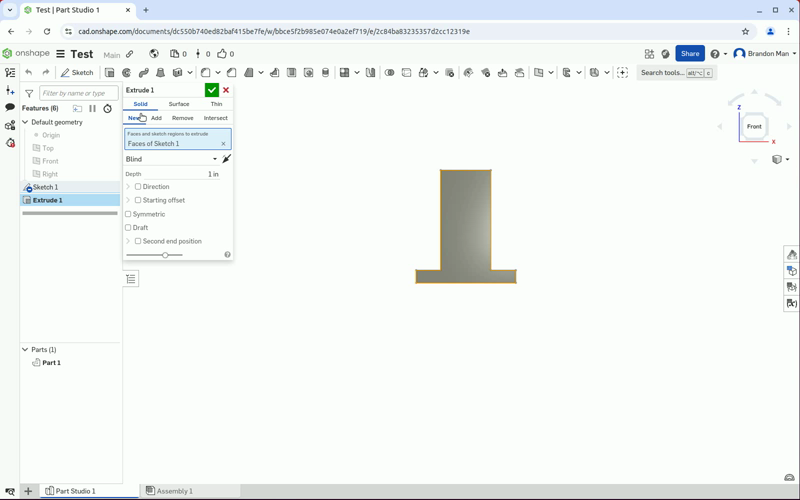
mouse_move(137, 120)
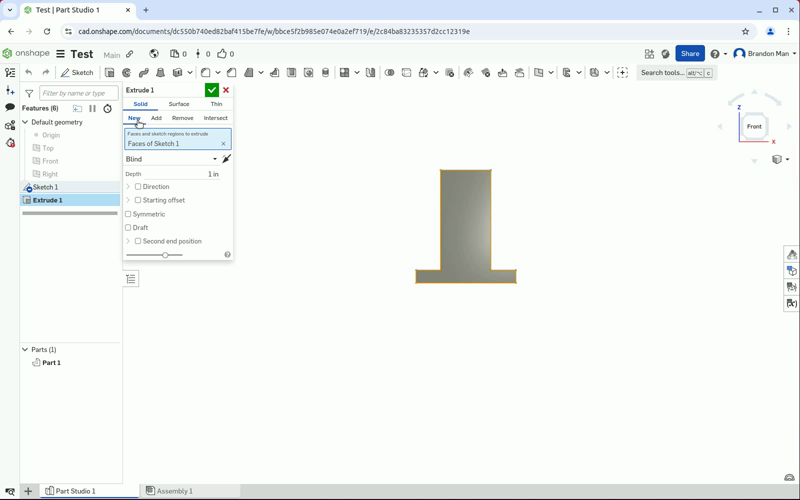
click(137, 120)
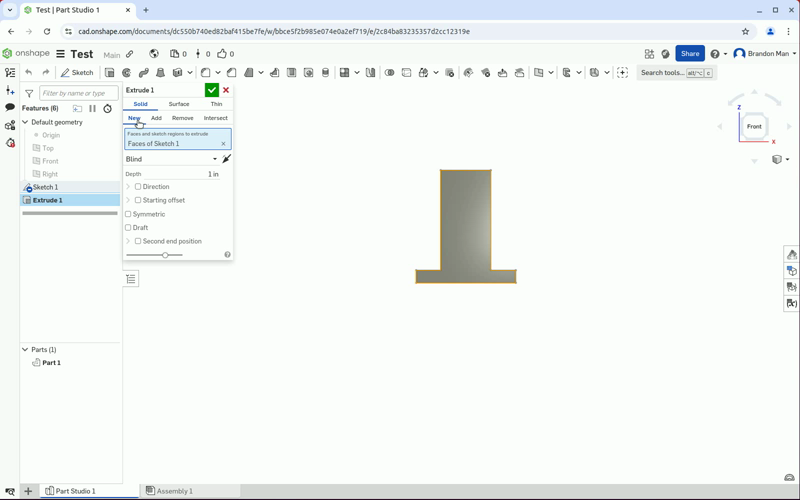
key(tab, 4)
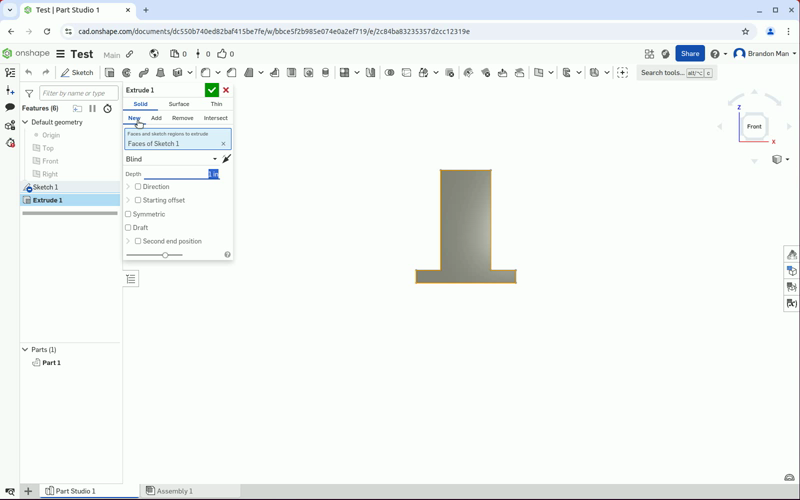
text(12.758)
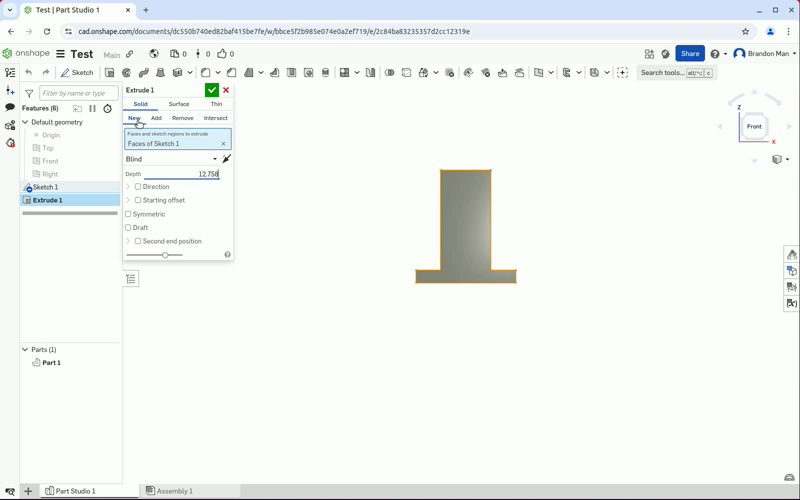
key(enter)
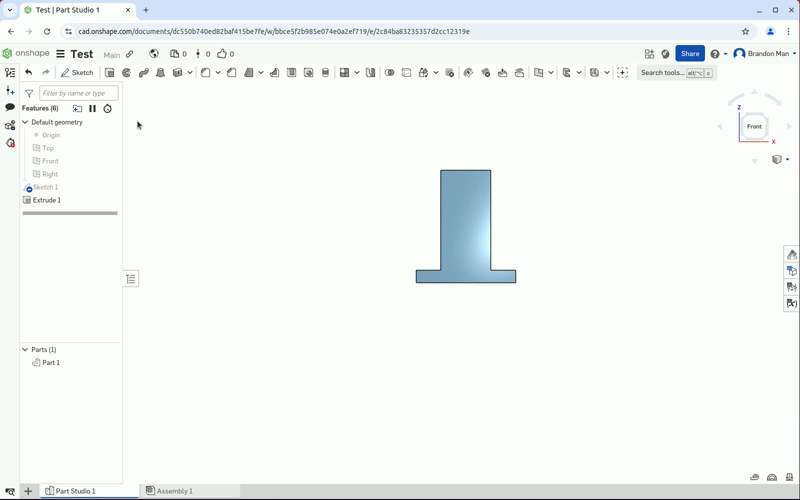
key(shift+h)
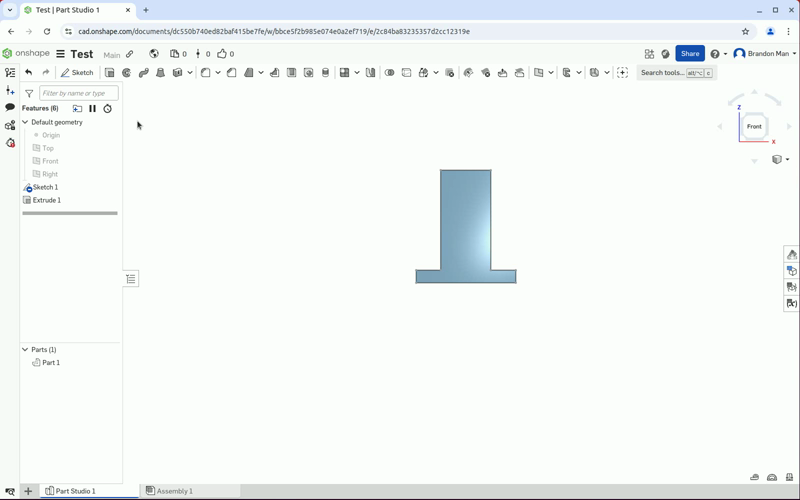
key(shift+h)
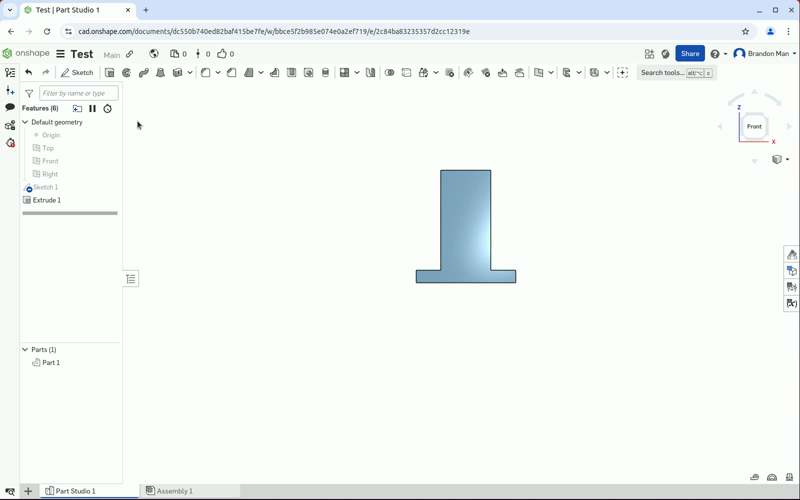
mouse_move(73, 189)
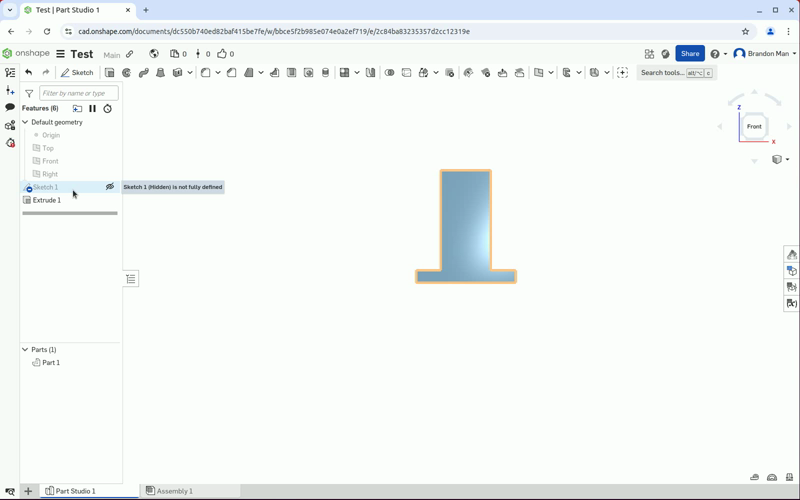
click(73, 189)
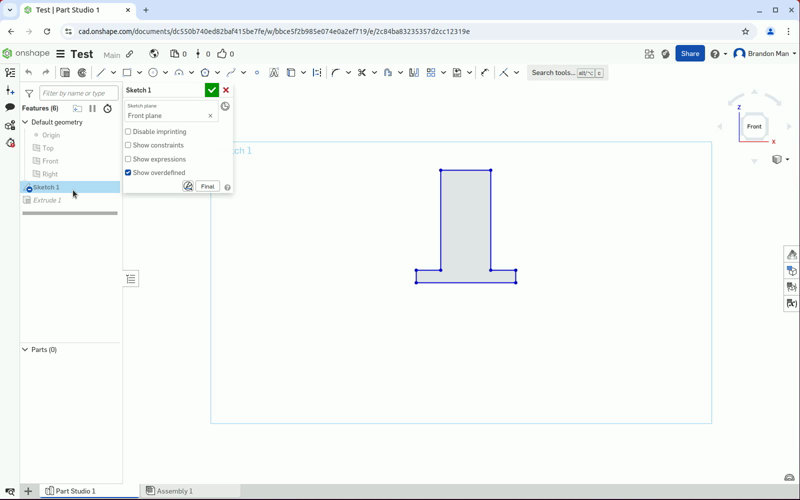
mouse_move(229, 92)
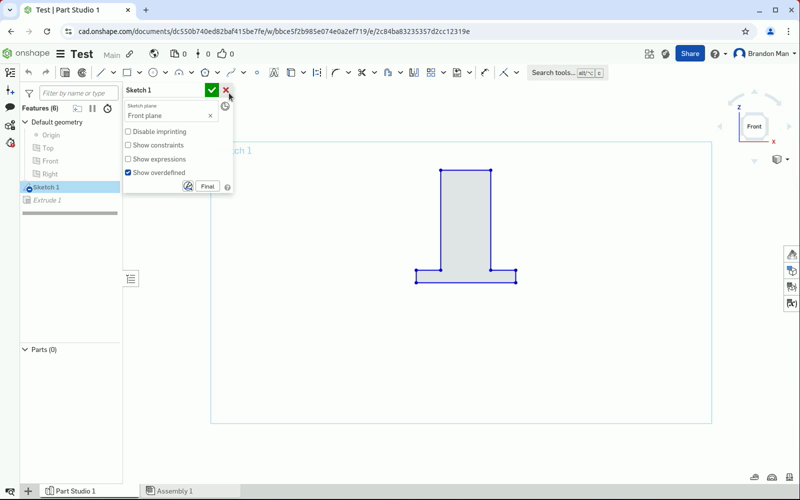
click(229, 92)
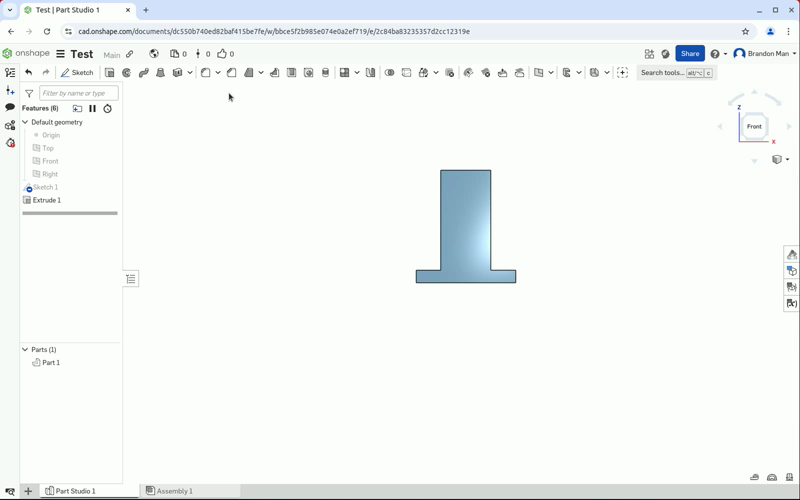
mouse_move(541, 75)
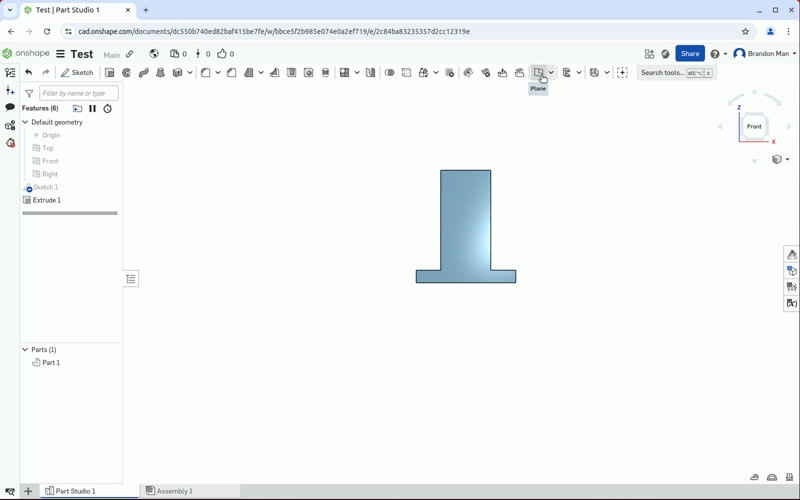
click(541, 75)
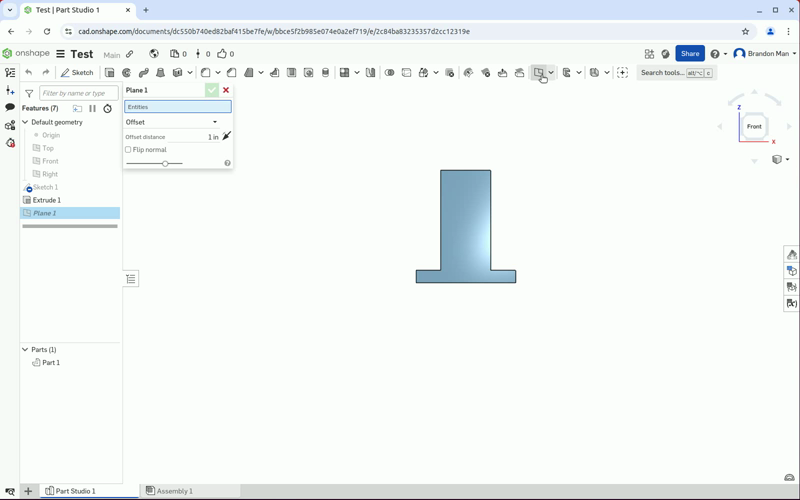
mouse_move(73, 163)
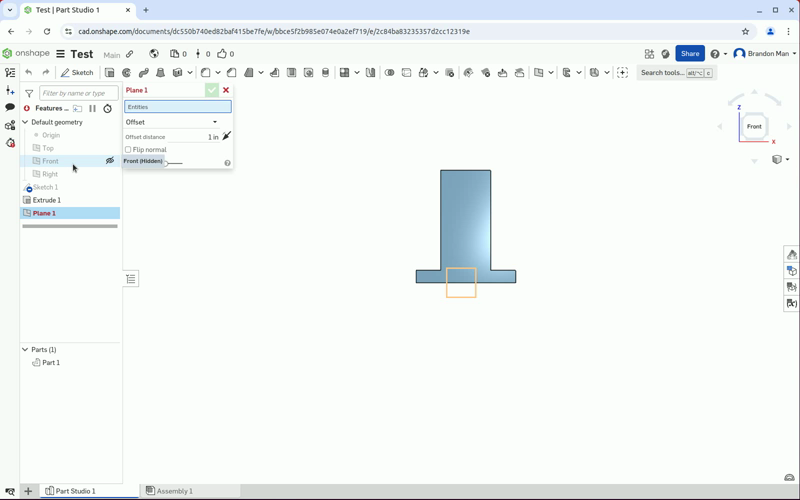
click(73, 163)
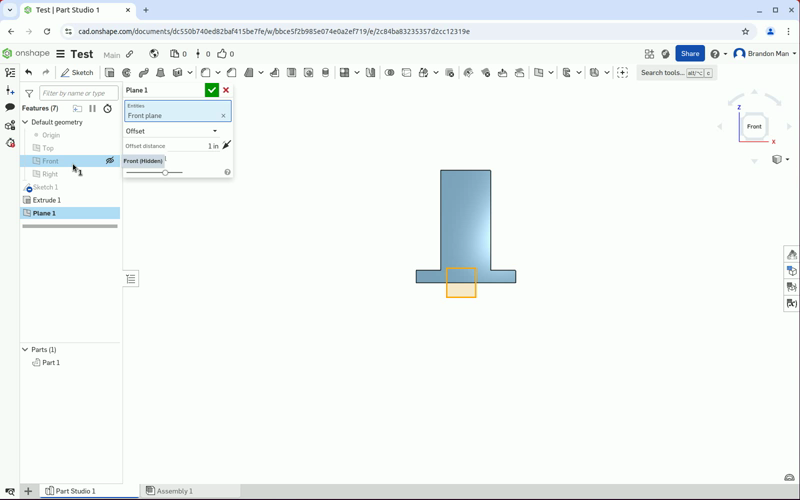
key(tab, 2)
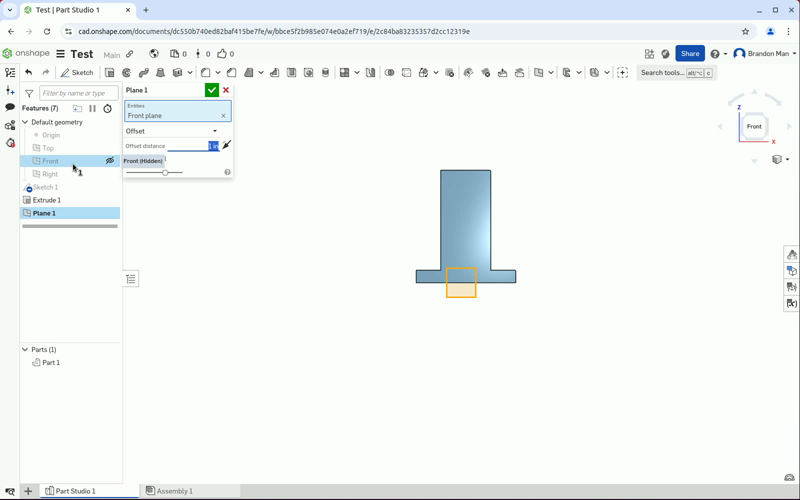
text(12.756)
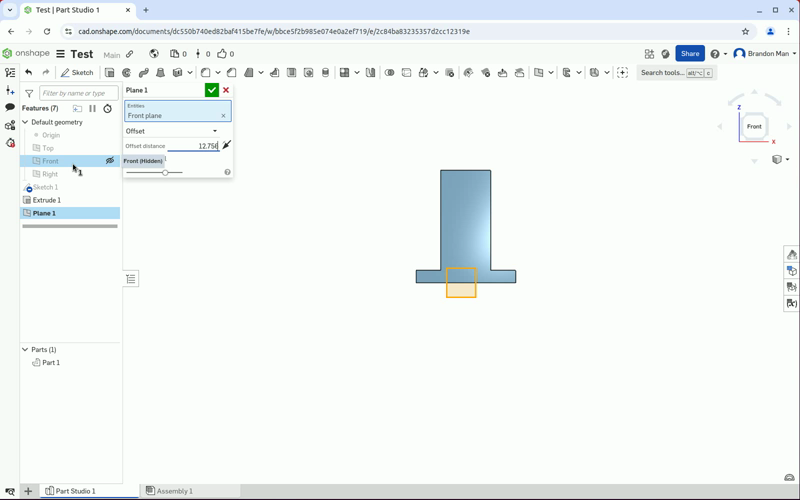
key(enter, 2)
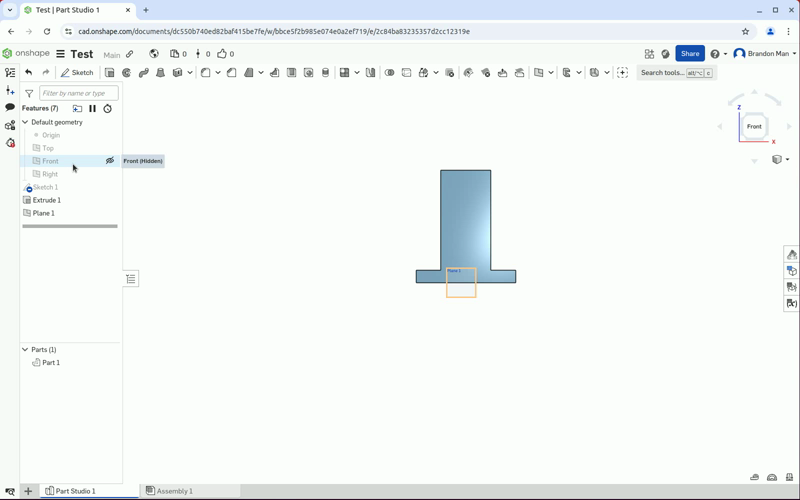
key(shift+s)
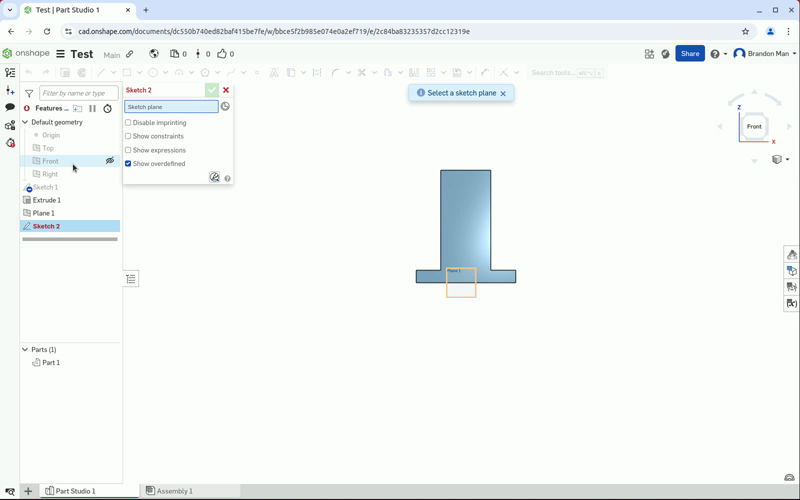
mouse_move(73, 215)
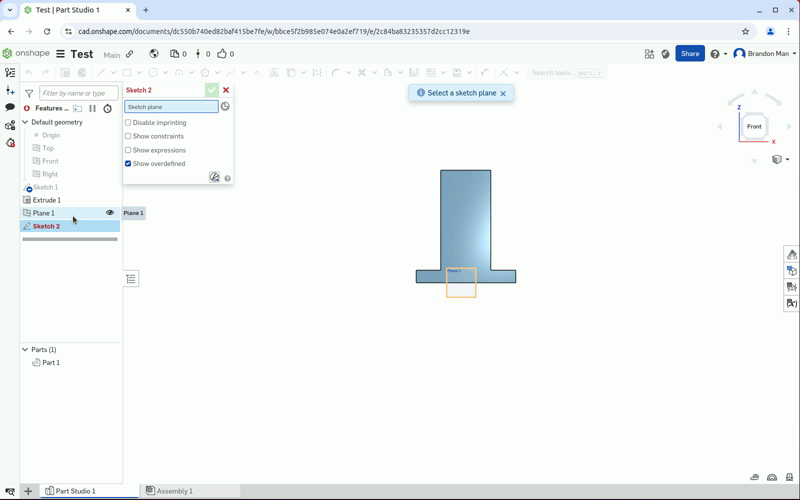
click(73, 215)
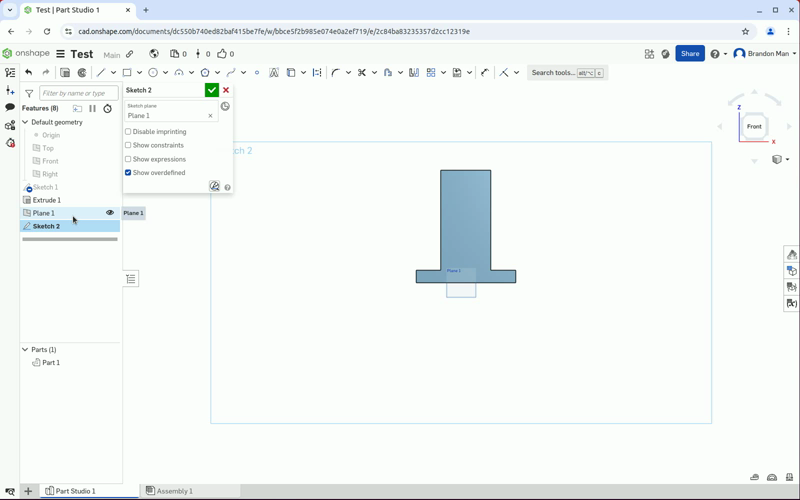
mouse_move(73, 352)
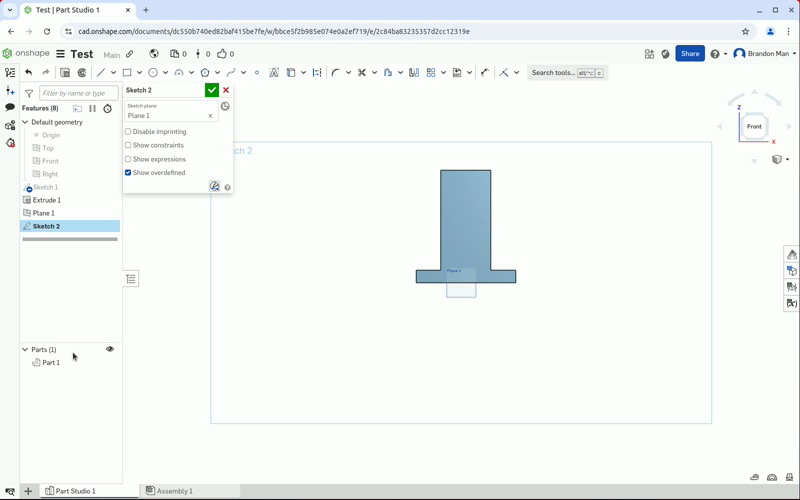
key(y)
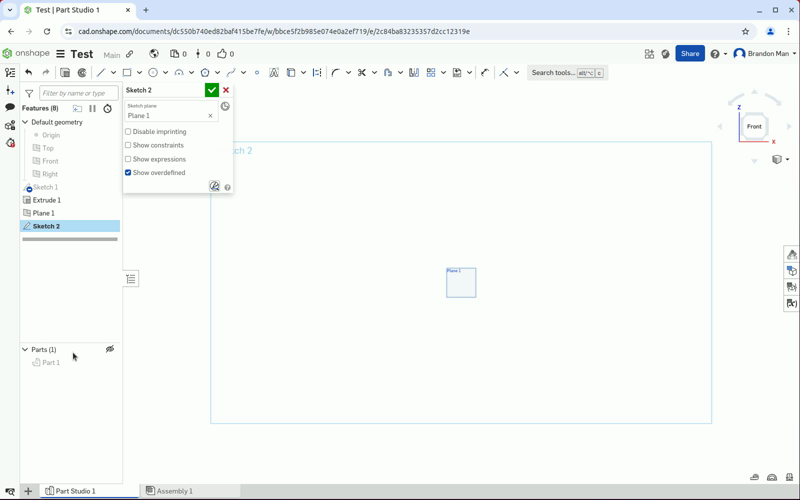
key(c)
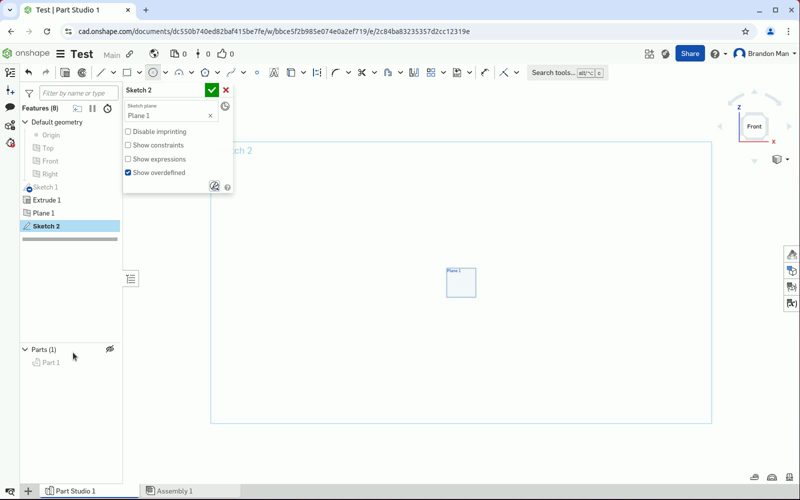
key_down(shift)
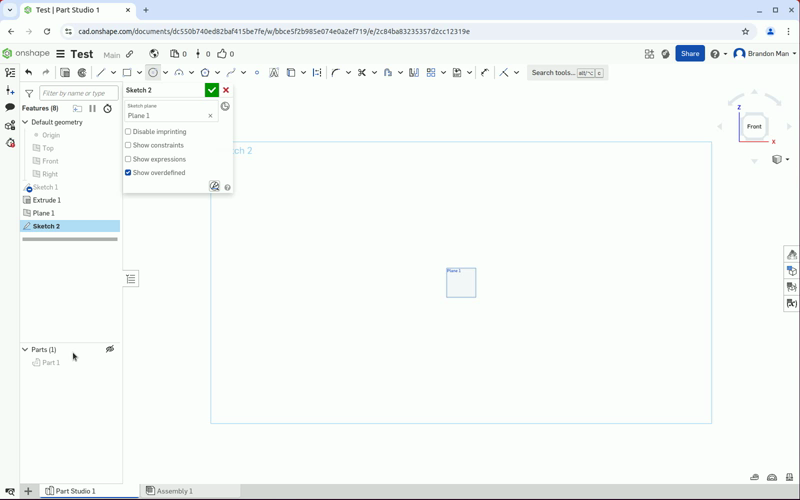
mouse_move(466, 195)
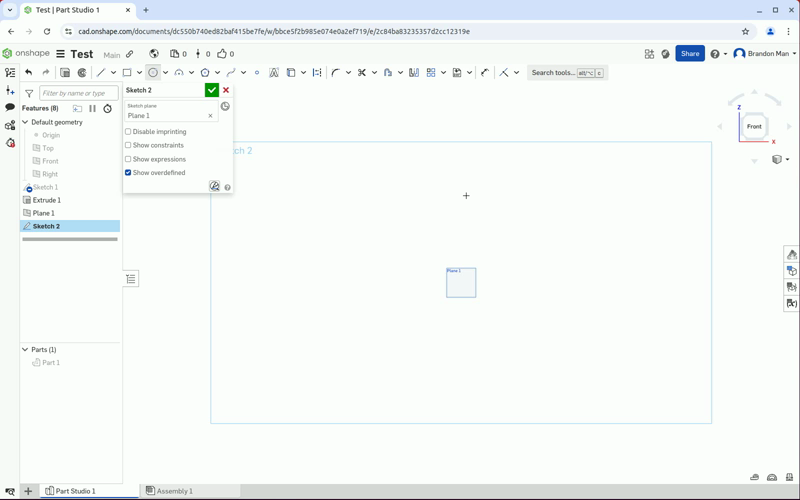
click(466, 195)
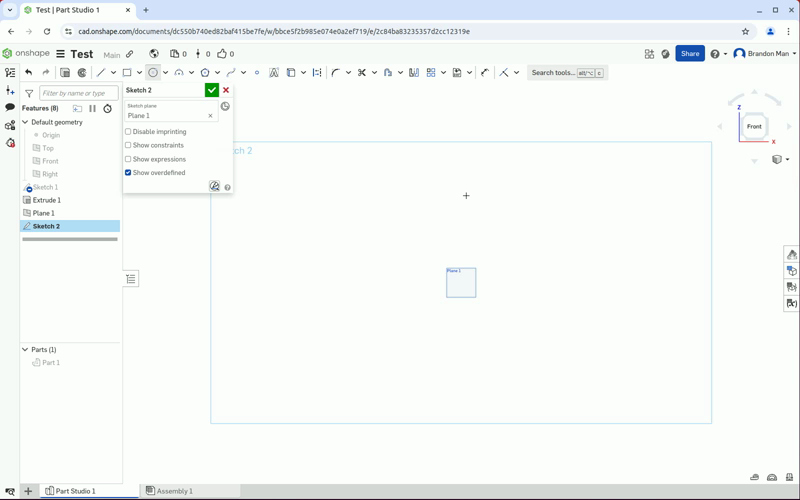
key_up(shift)
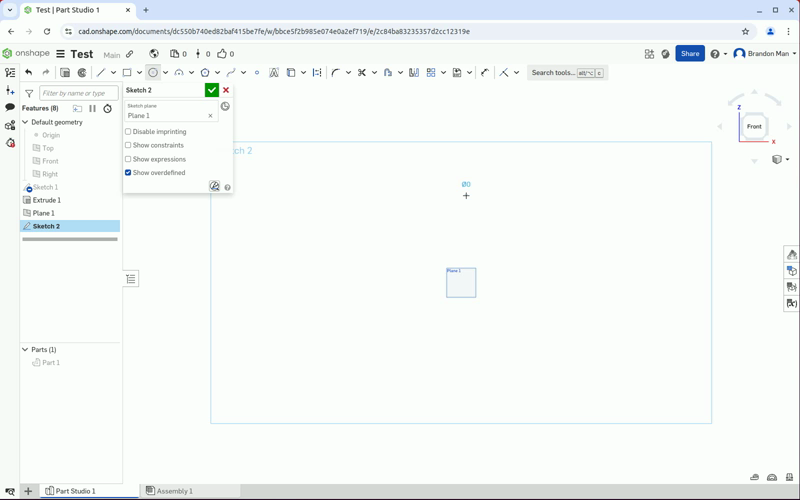
mouse_move(479, 195)
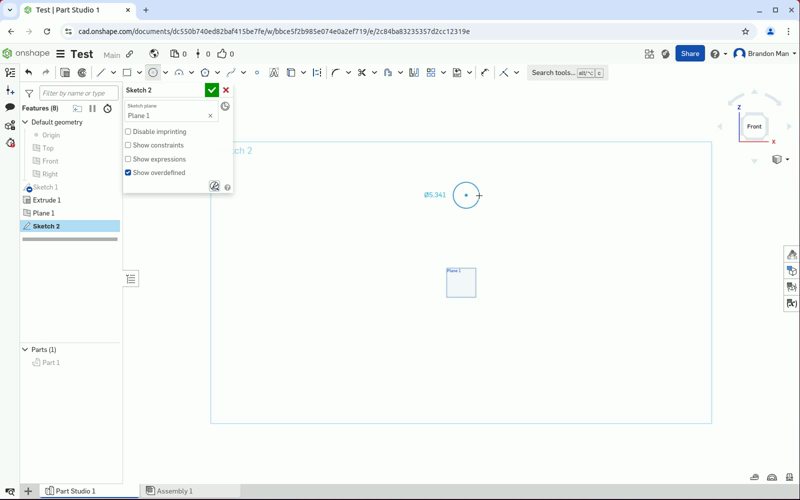
click(479, 195)
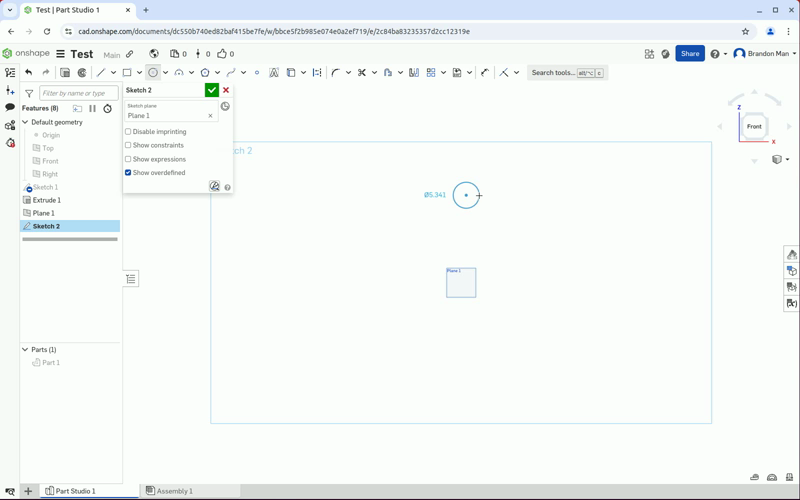
key(esc)
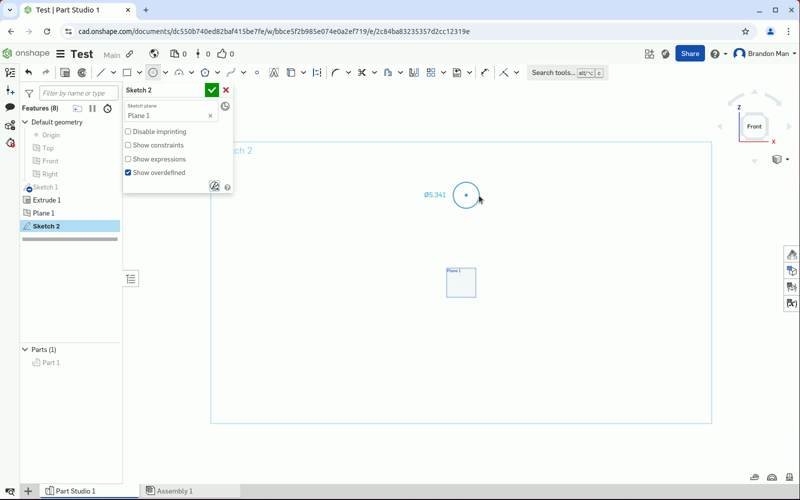
mouse_move(465, 189)
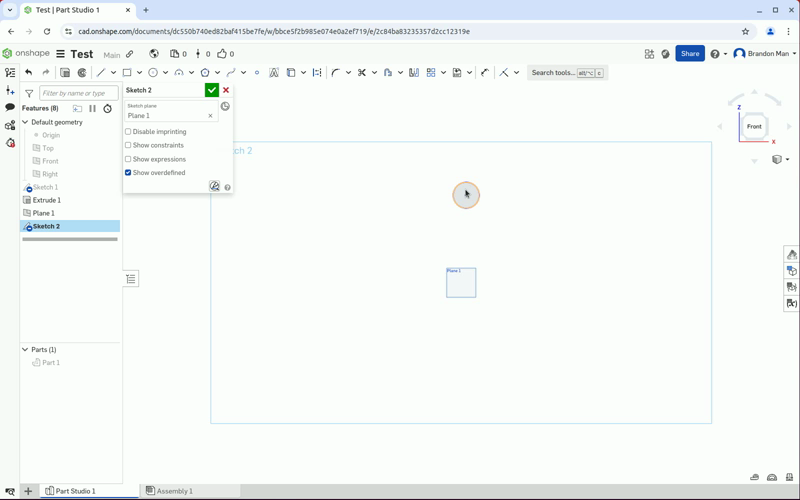
scroll(6)
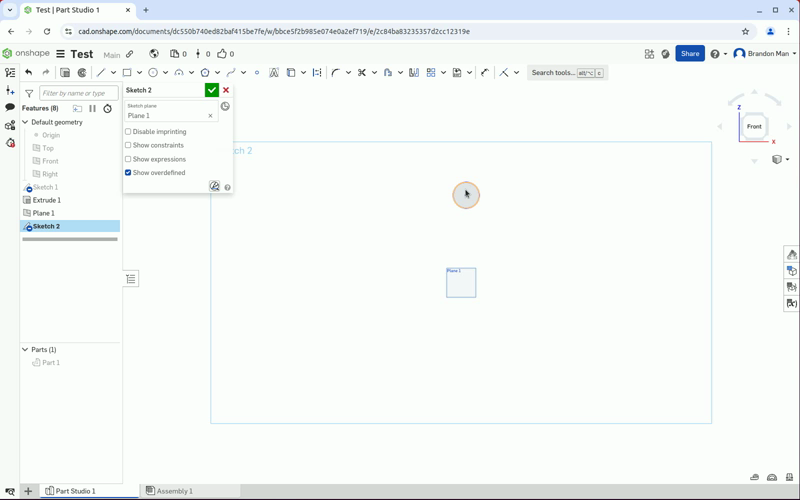
scroll(6)
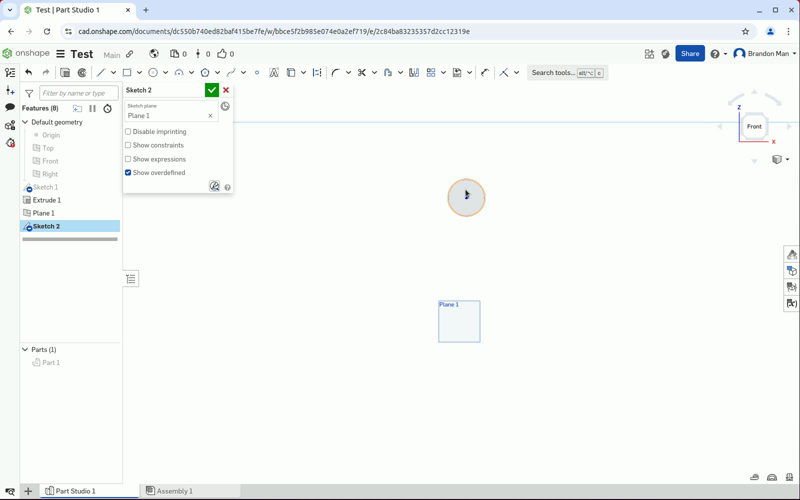
scroll(6)
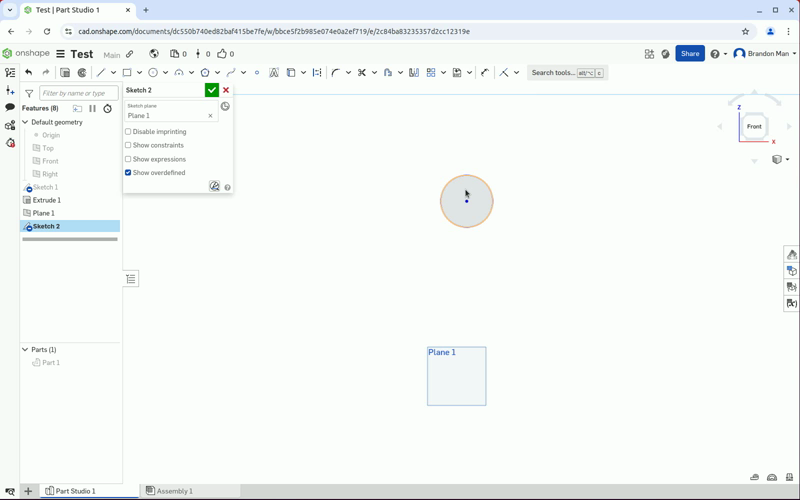
scroll(6)
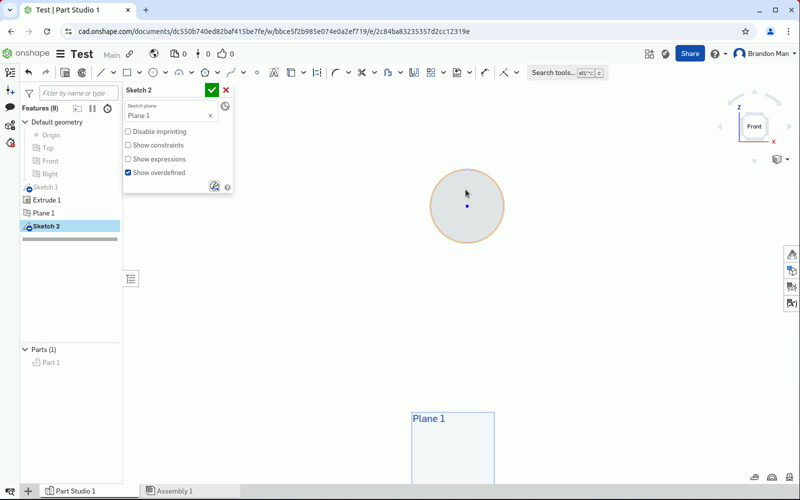
scroll(6)
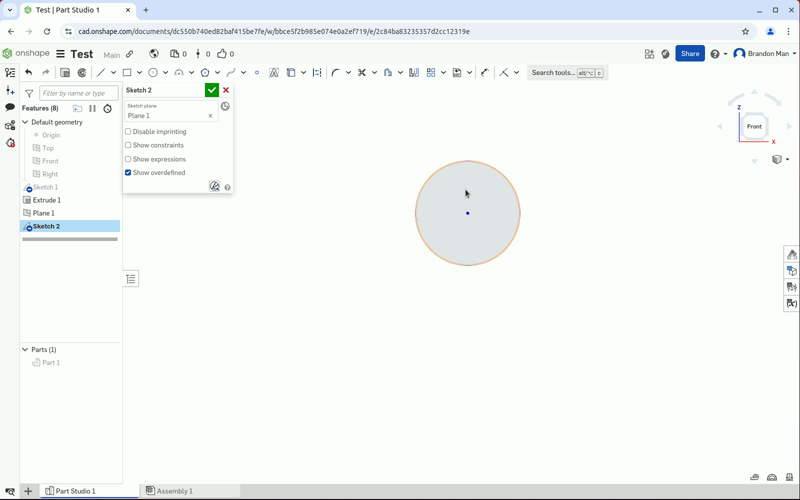
scroll(6)
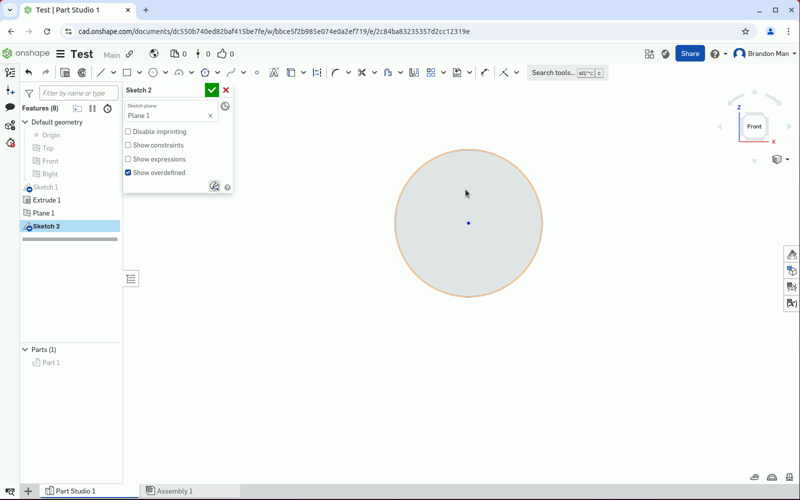
scroll(6)
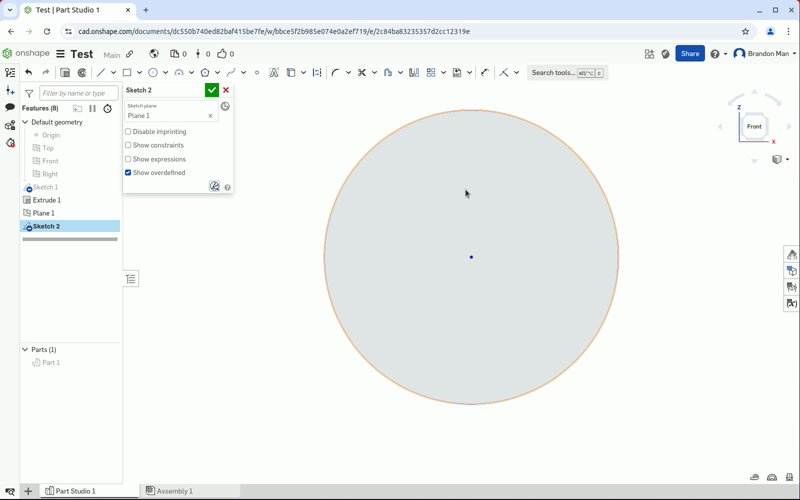
click(465, 189)
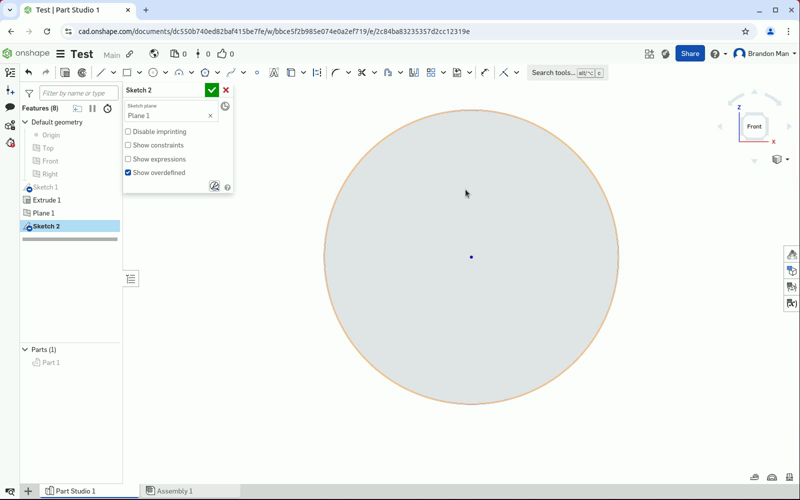
scroll(-6)
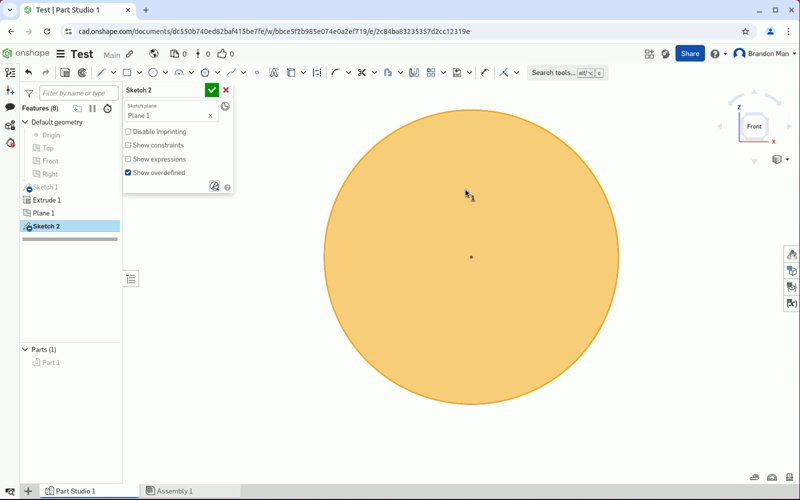
scroll(-6)
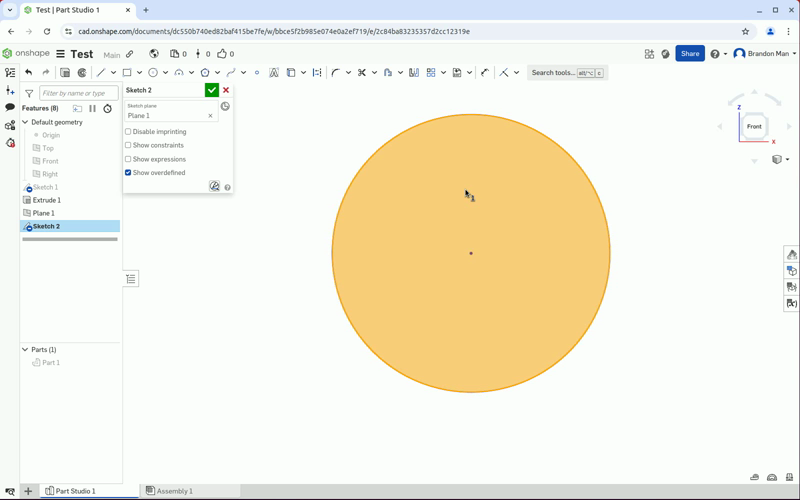
scroll(-6)
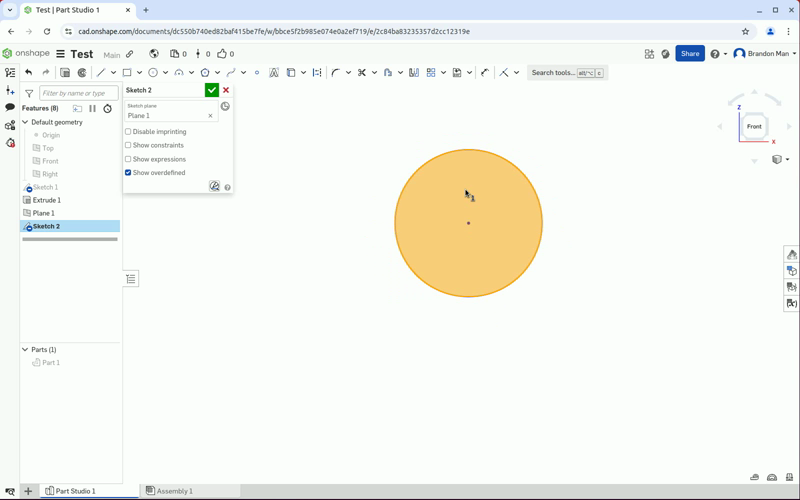
scroll(-6)
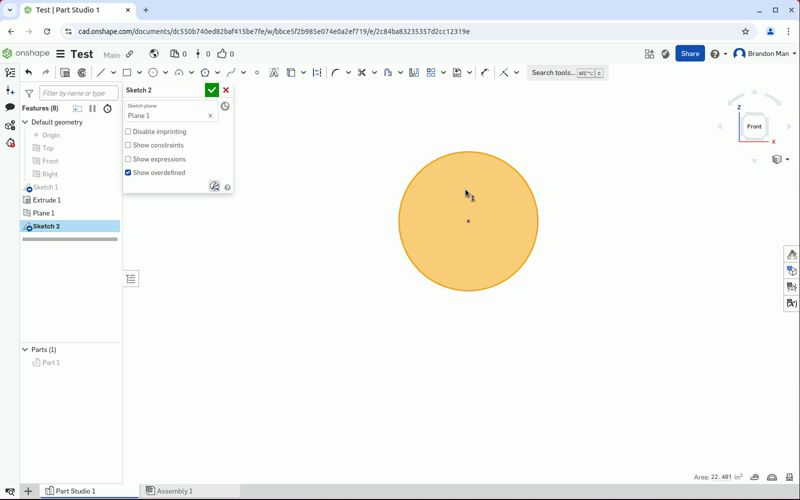
scroll(-6)
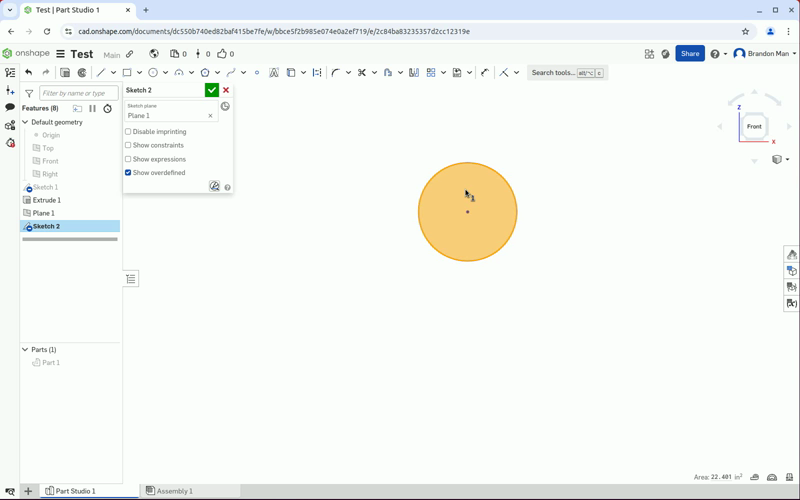
scroll(-6)
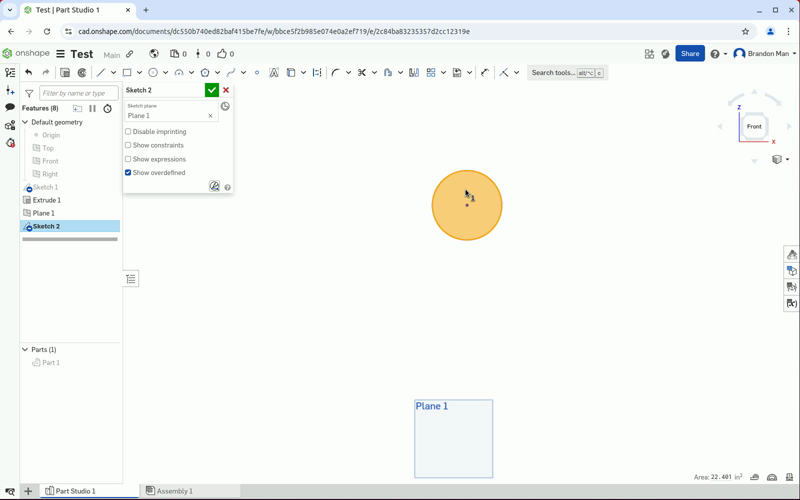
scroll(-6)
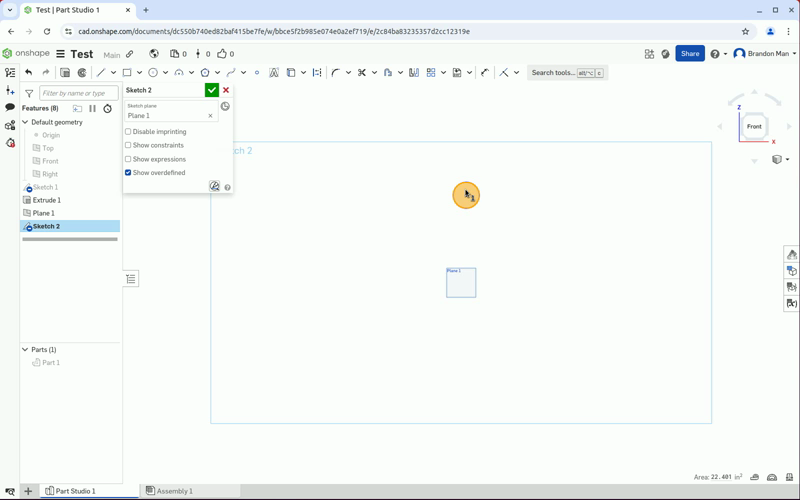
mouse_move(73, 352)
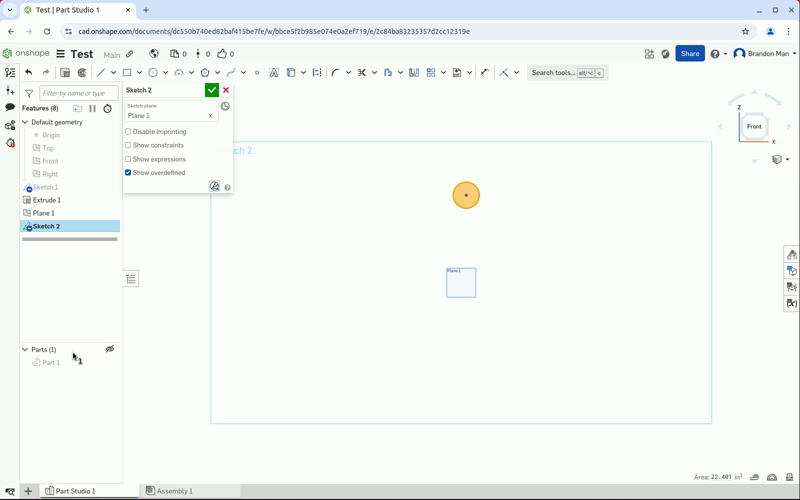
key(shift+y)
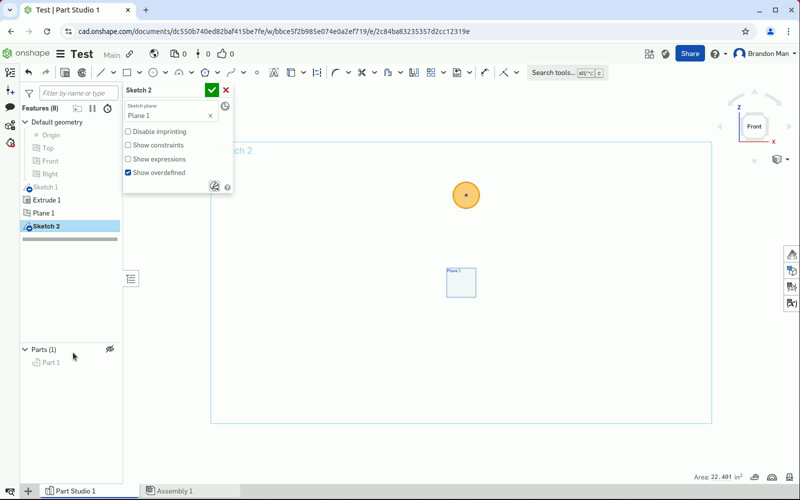
key(shift+e)
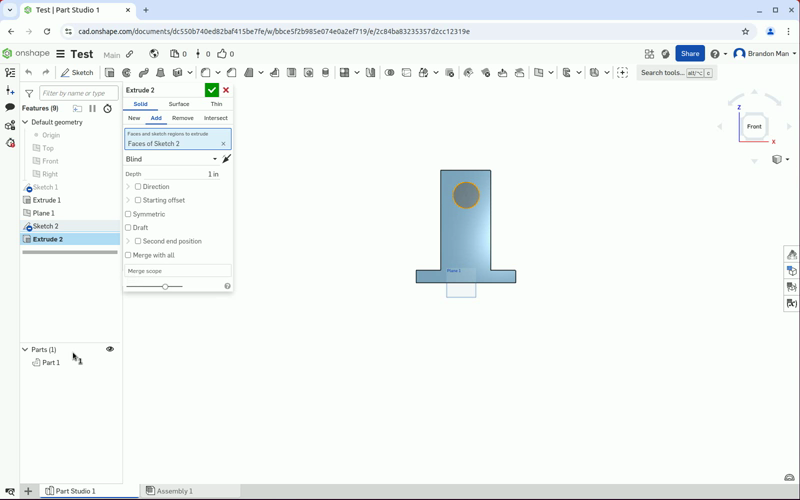
mouse_move(143, 106)
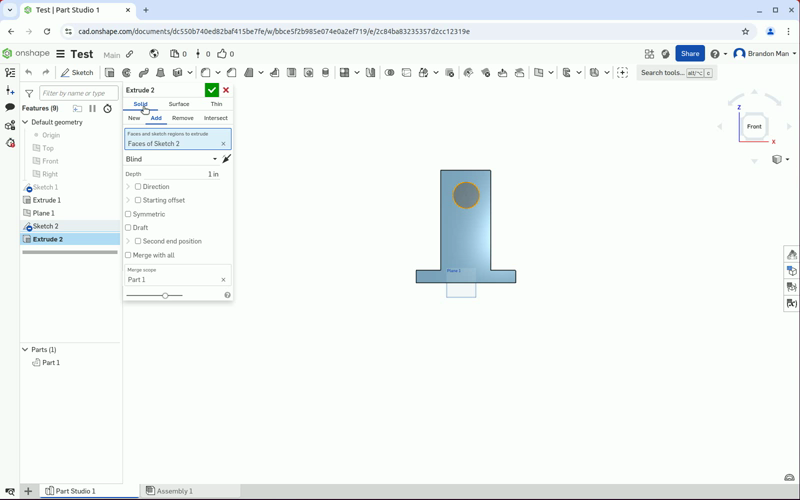
click(143, 106)
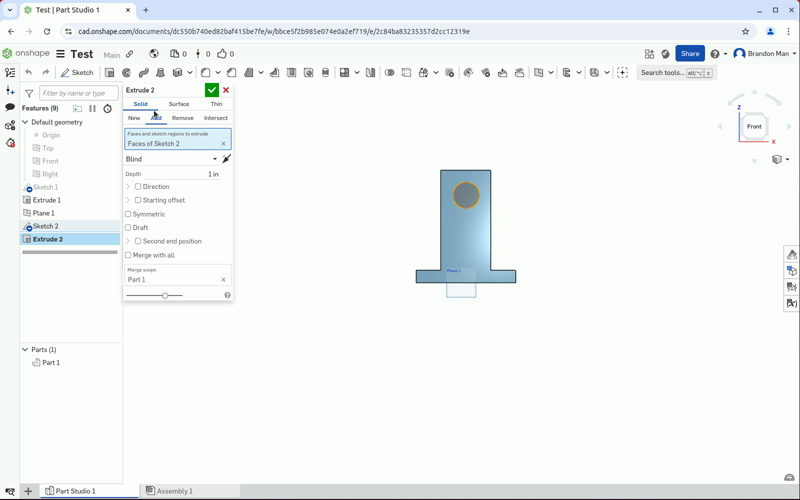
mouse_move(186, 120)
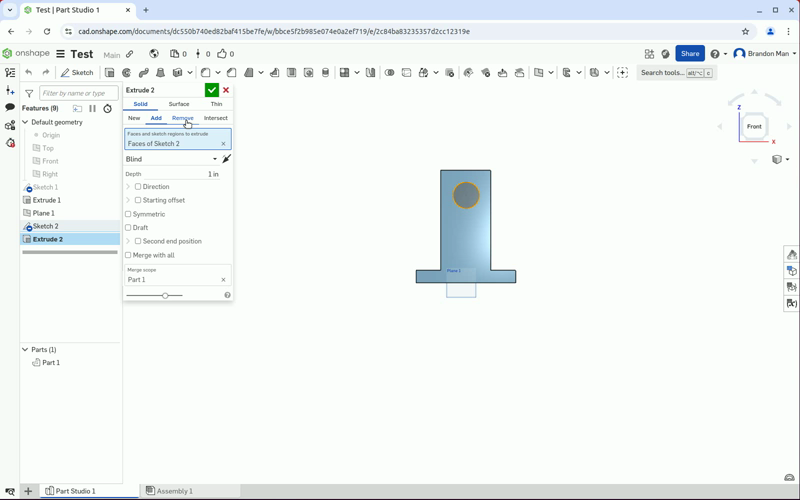
click(186, 120)
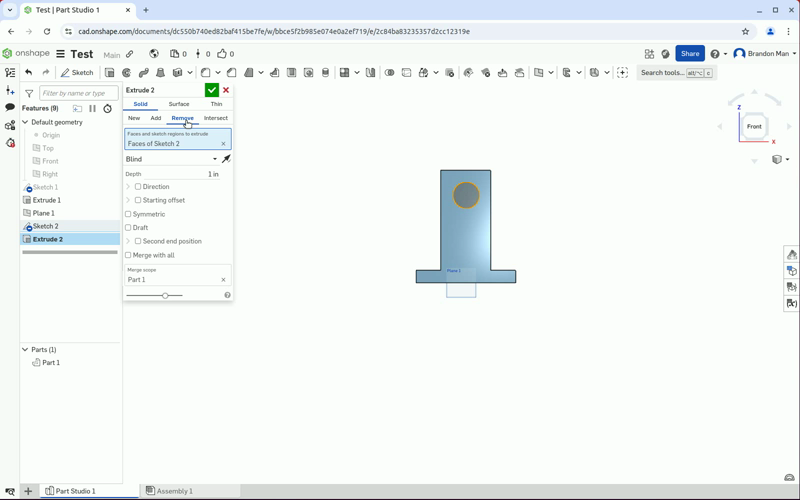
key(tab, 4)
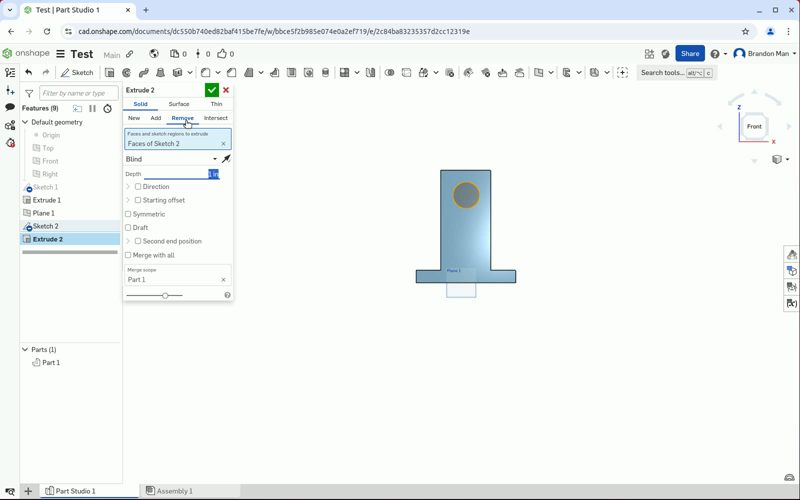
text(12.758)
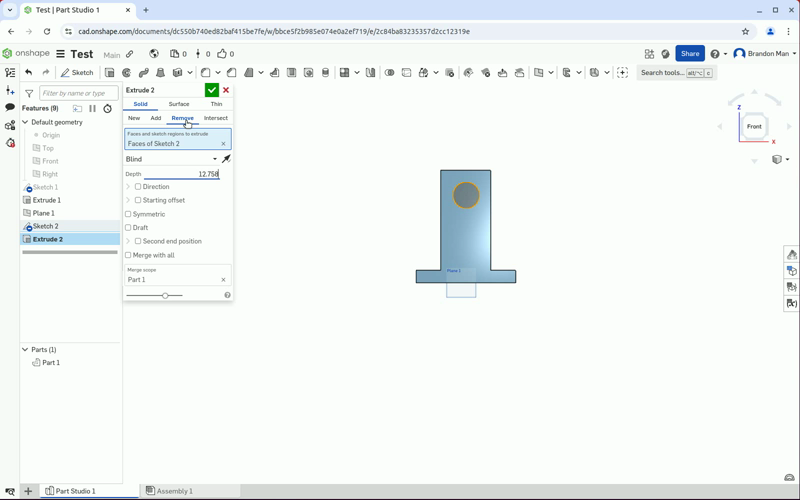
key(tab, 6)
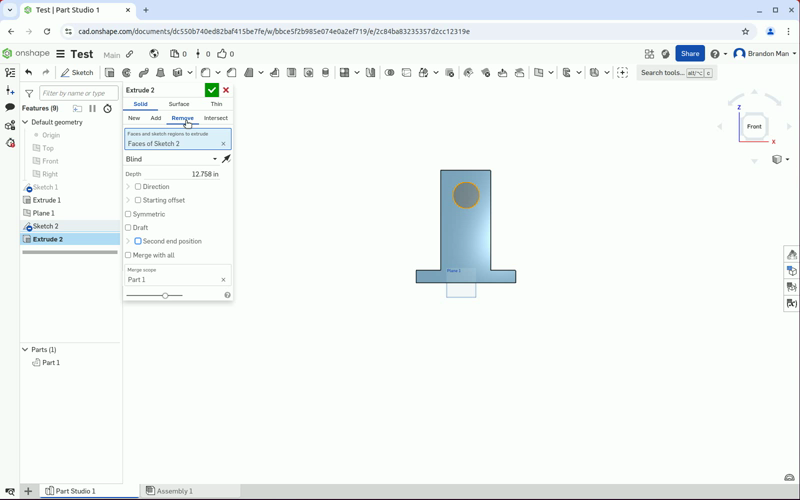
key(space)
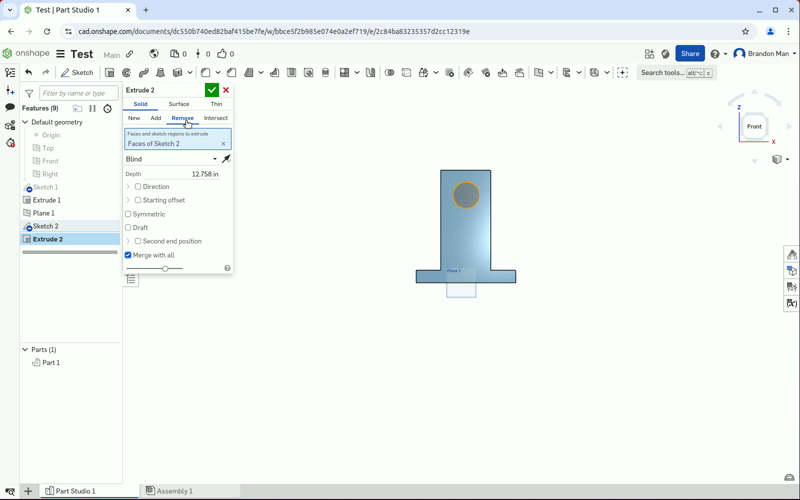
key(enter)
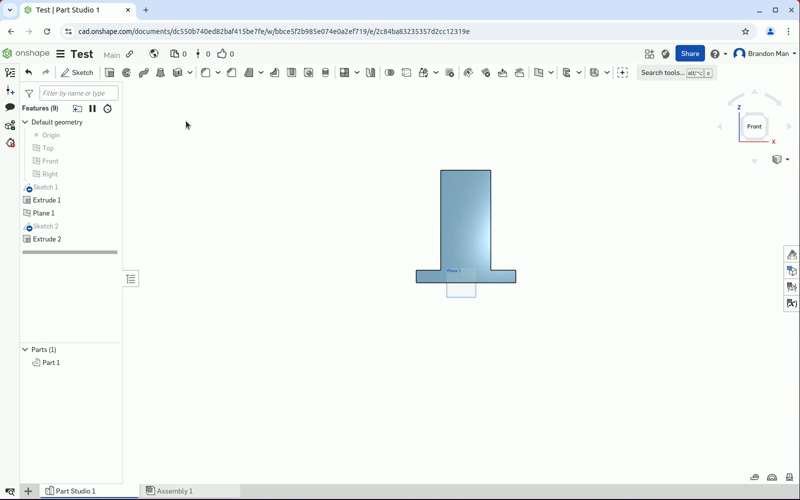
key(shift+h)
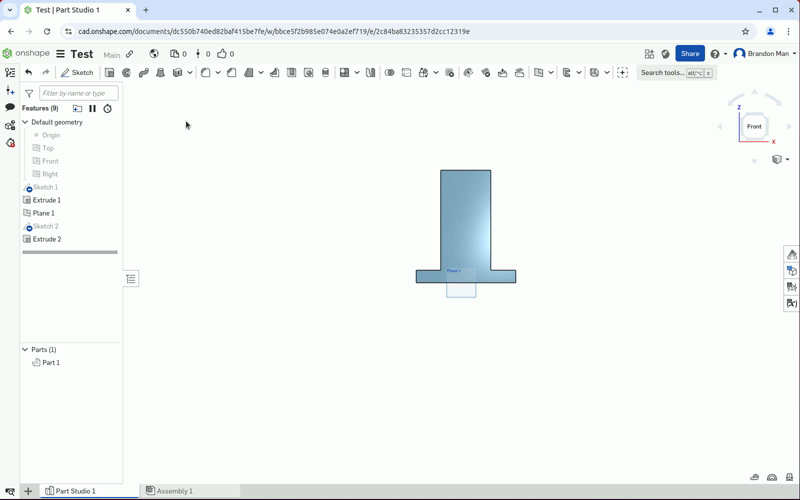
key(shift+h)
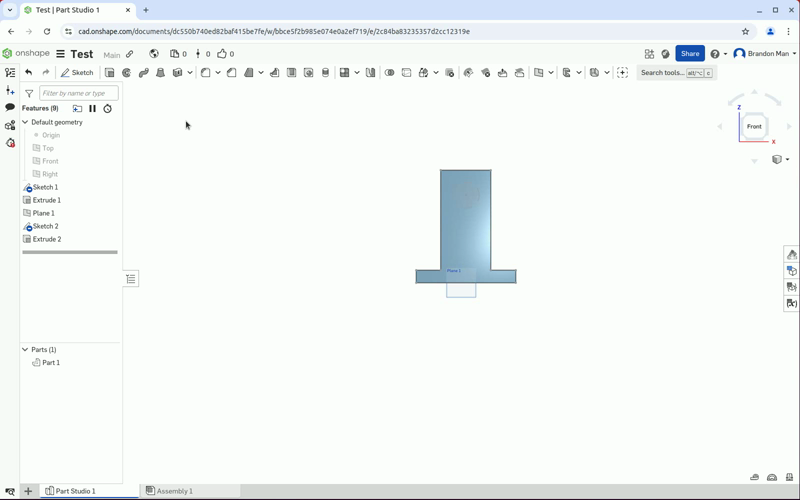
key(shift+7)
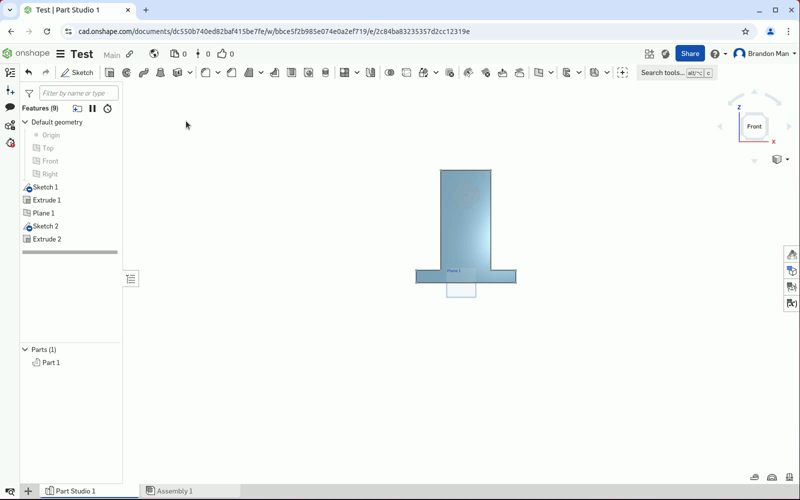
key(left, 2)
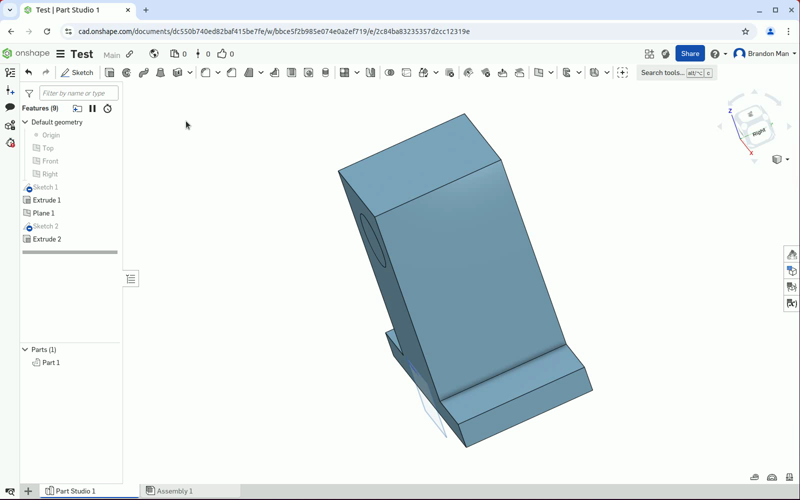
key(down, 2)
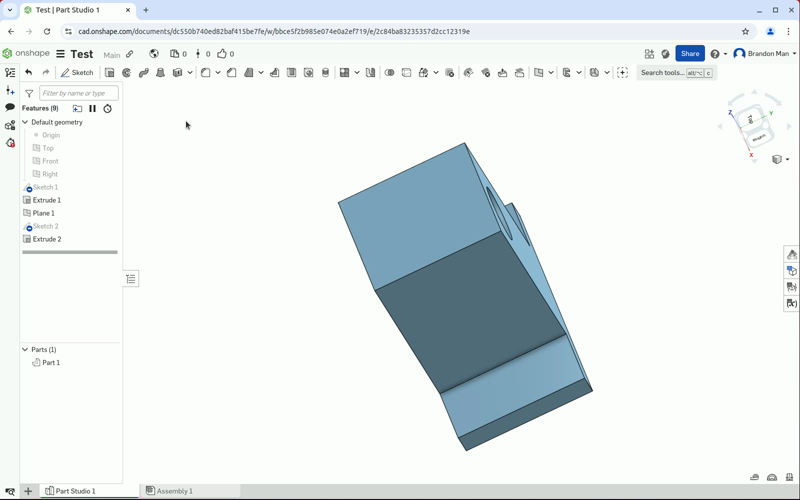
key(up, 2)
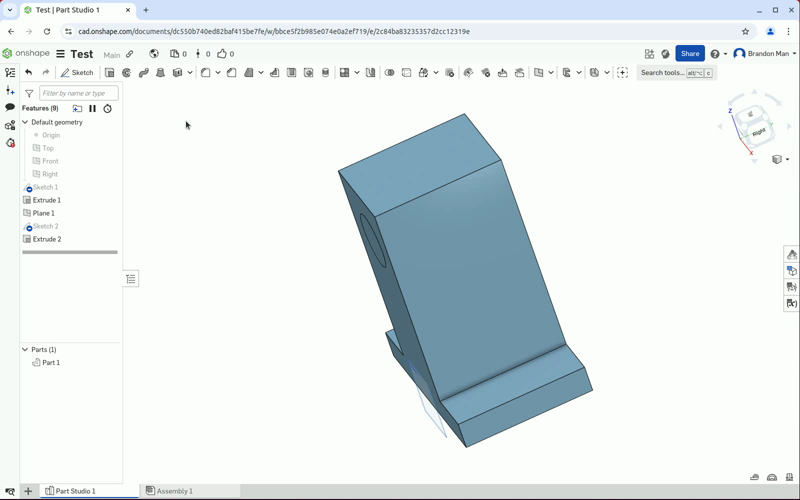
key(right, 2)
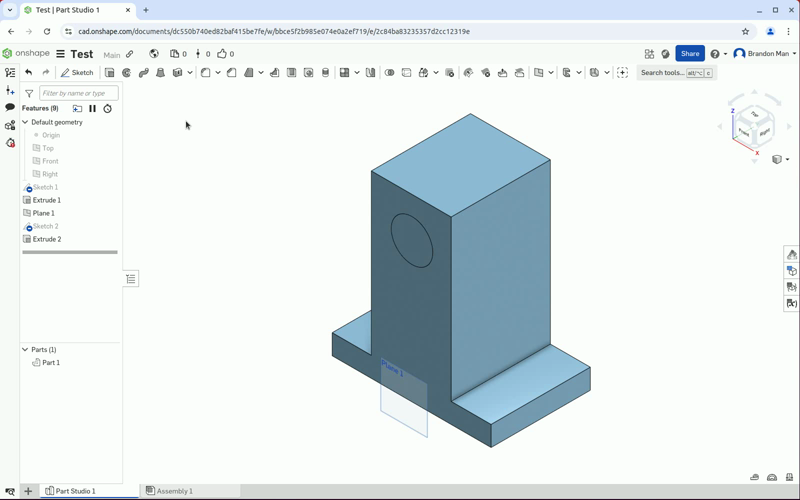
mouse_move(73, 189)
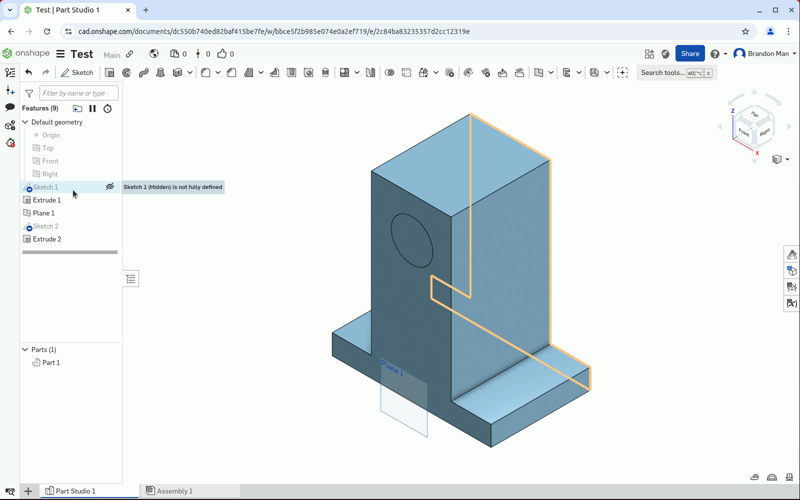
click(73, 189)